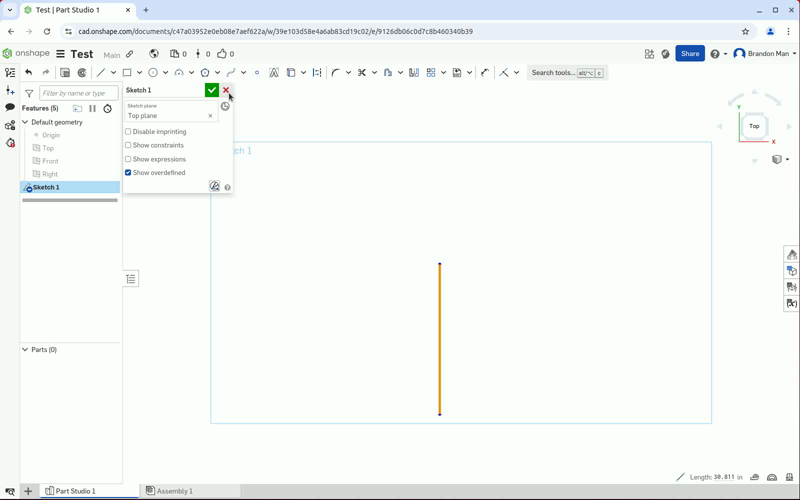
key(shift+h)
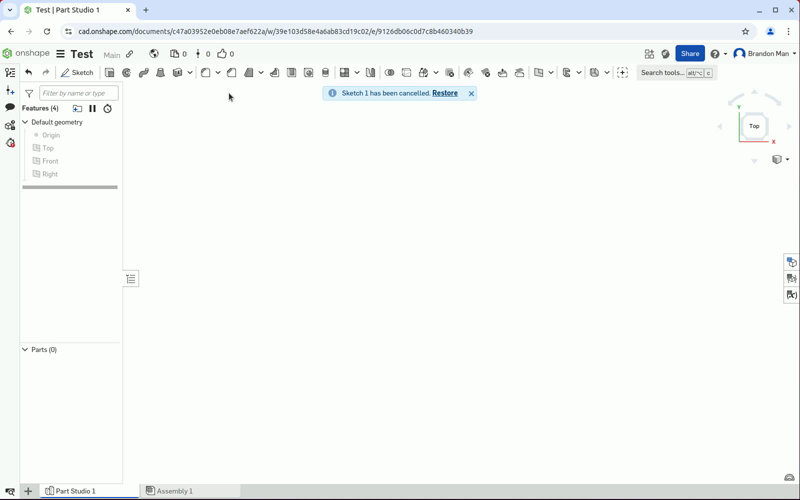
mouse_move(73, 352)
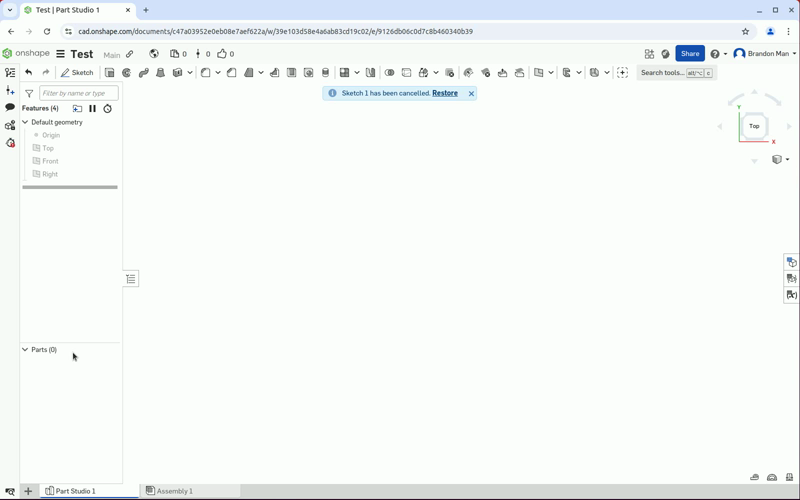
key(y)
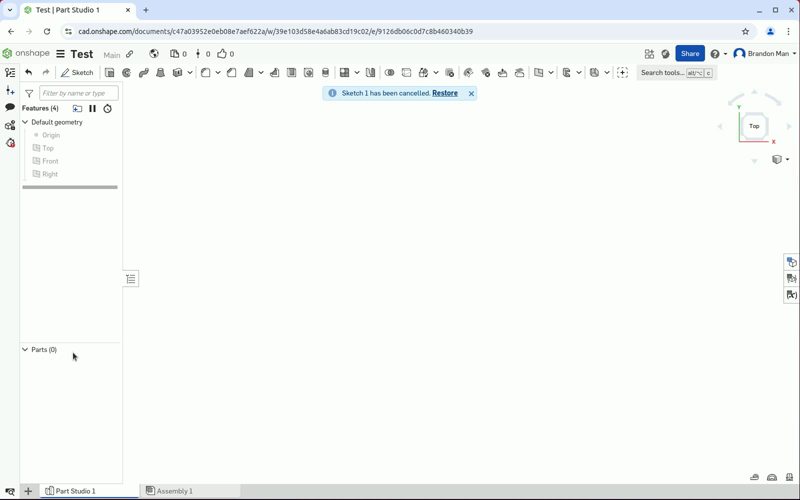
key(shift+p)
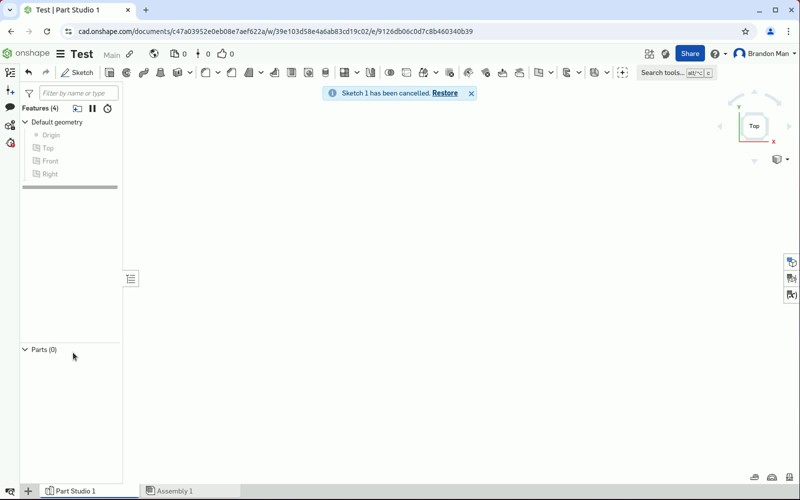
key(space)
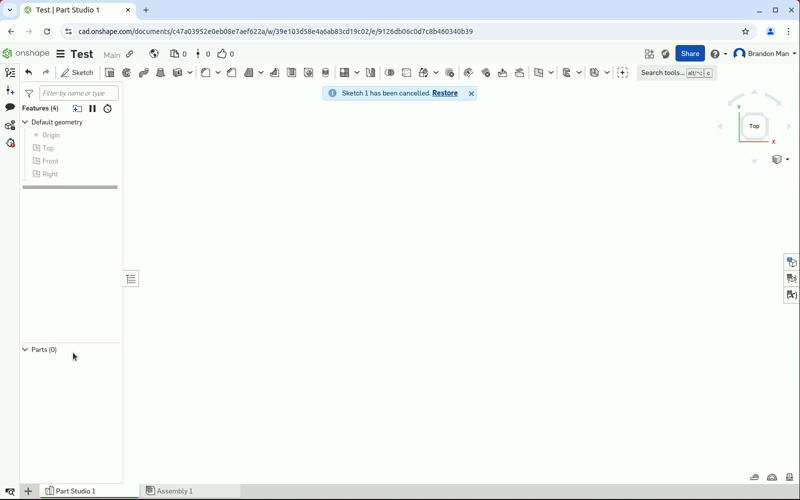
key_down(shift)
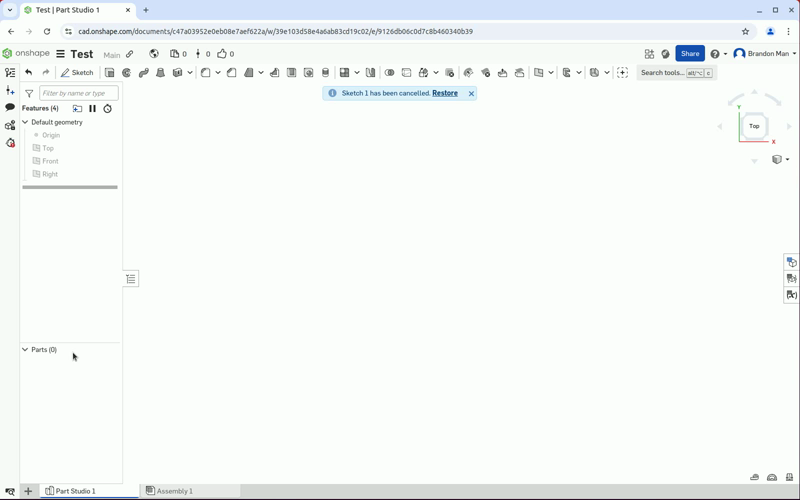
key(up)
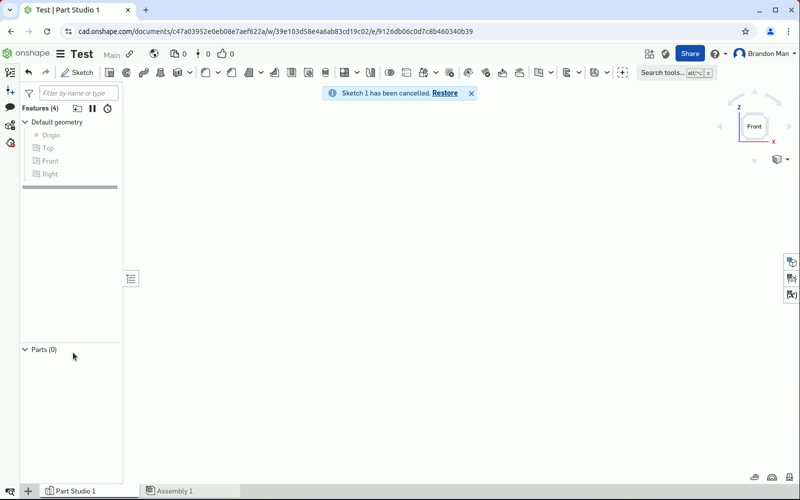
key_up(shift)
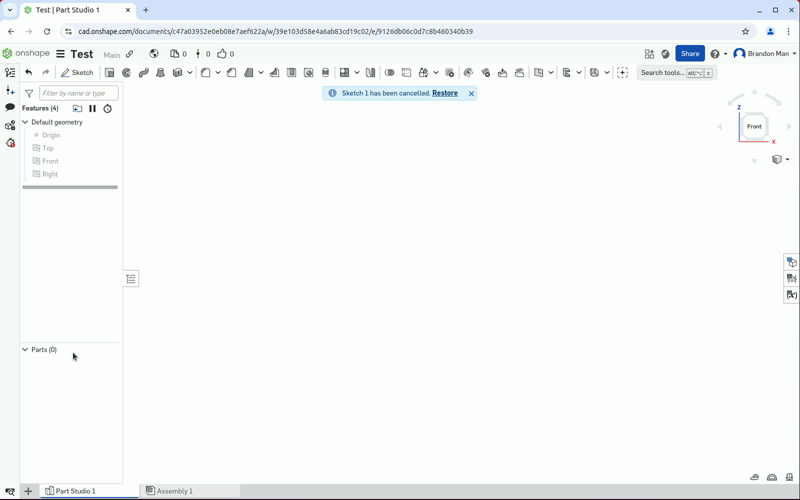
mouse_move(73, 352)
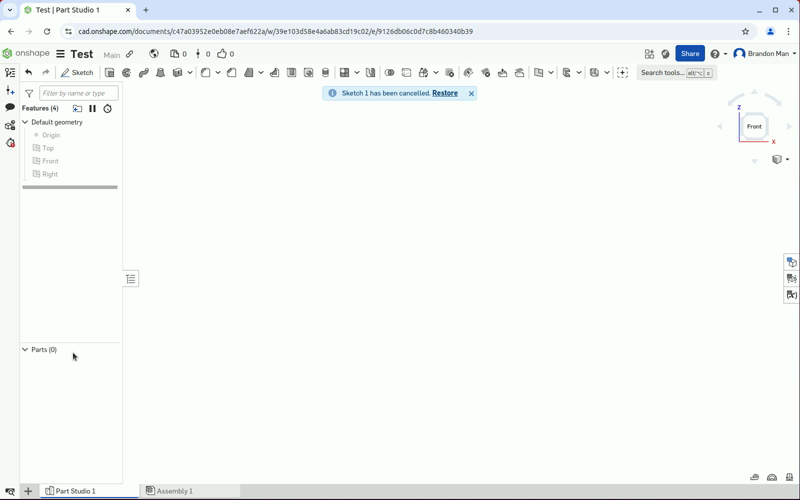
key(shift+y)
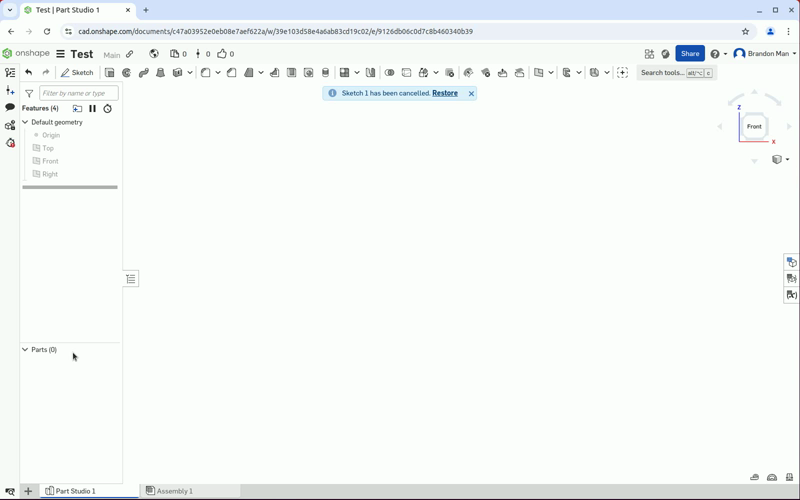
key(shift+s)
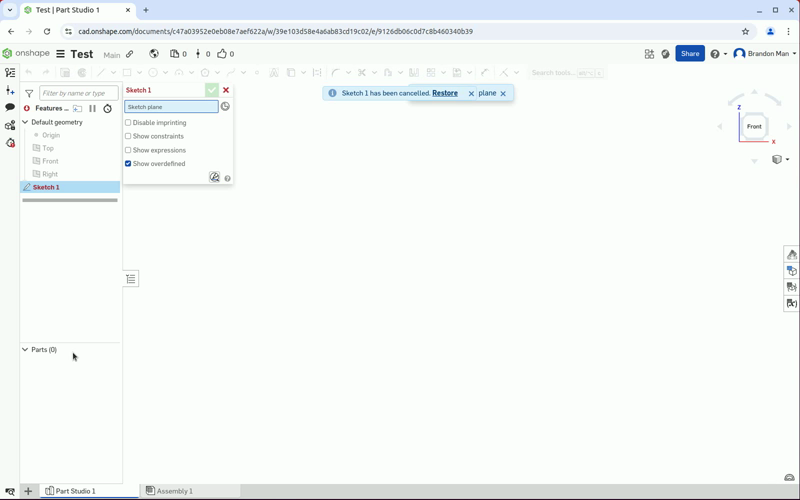
mouse_move(73, 163)
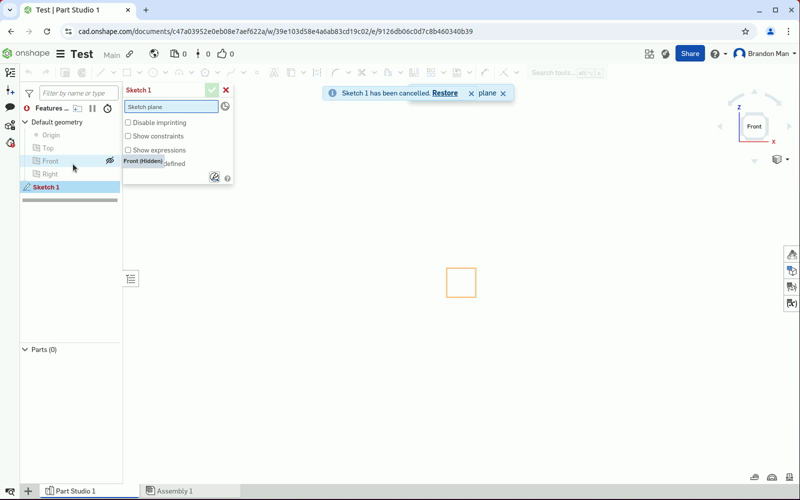
click(73, 163)
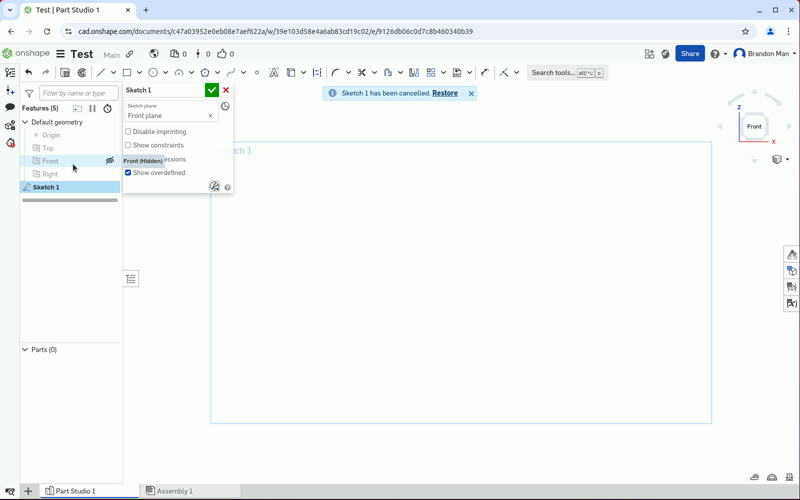
mouse_move(73, 352)
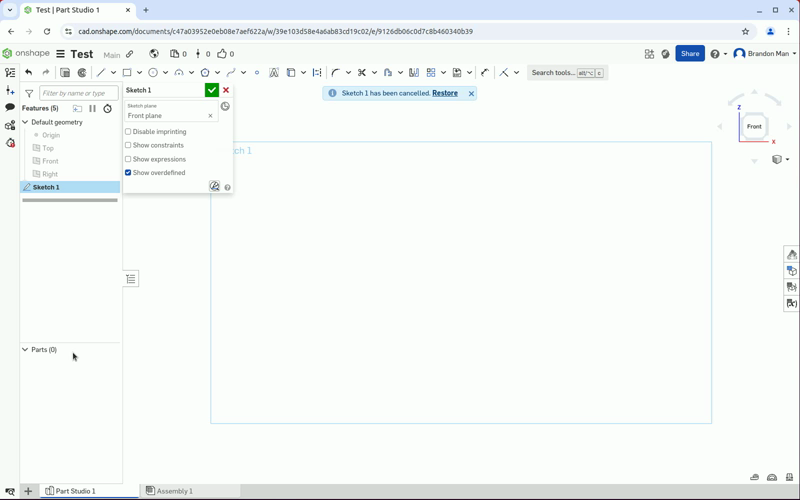
key(y)
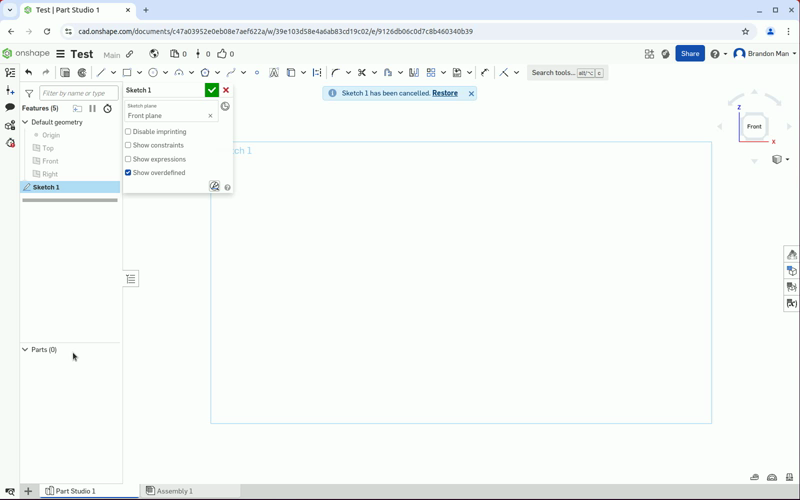
key(l)
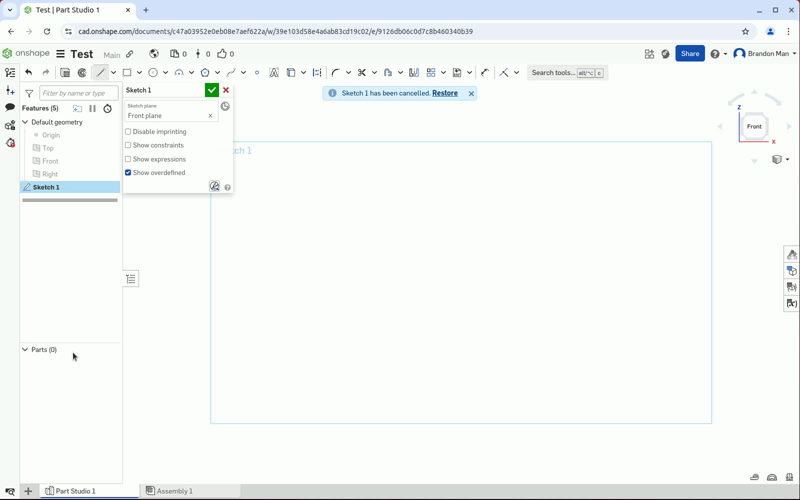
key_down(shift)
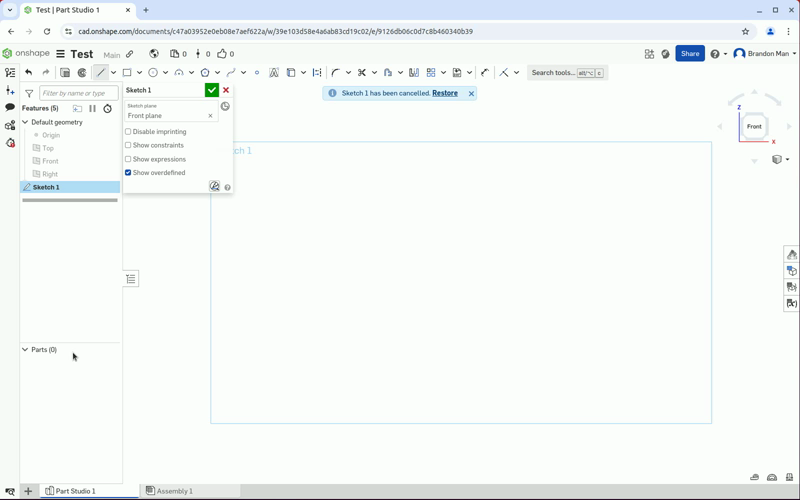
mouse_move(454, 395)
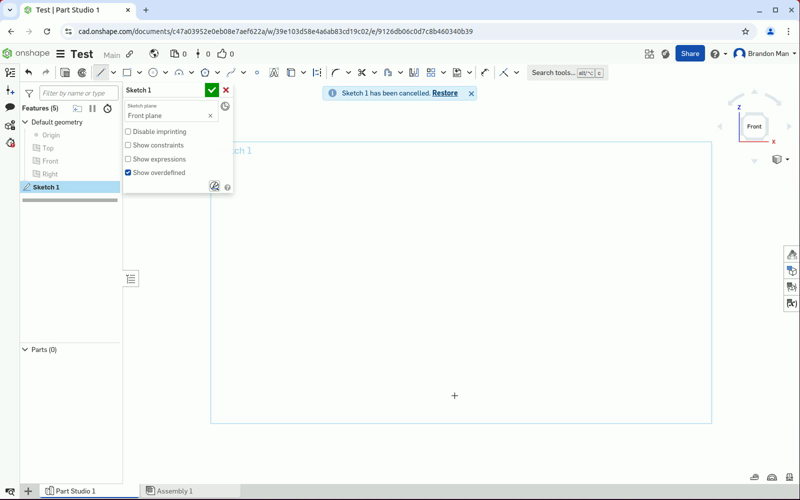
click(454, 395)
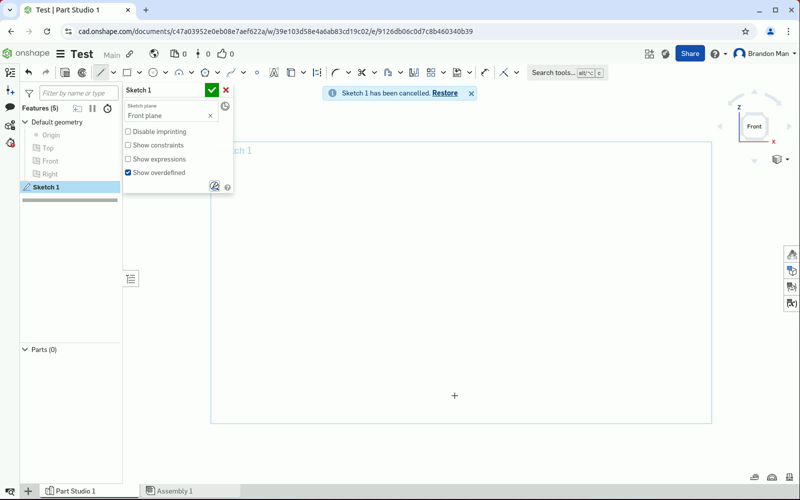
key_up(shift)
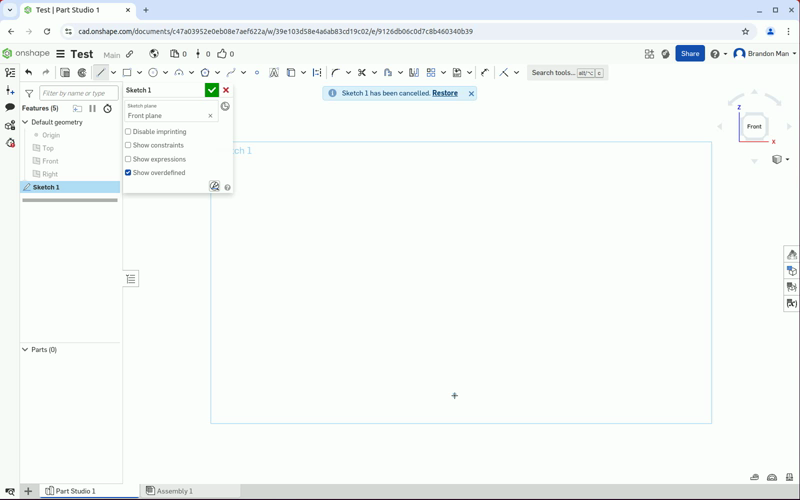
key_down(shift)
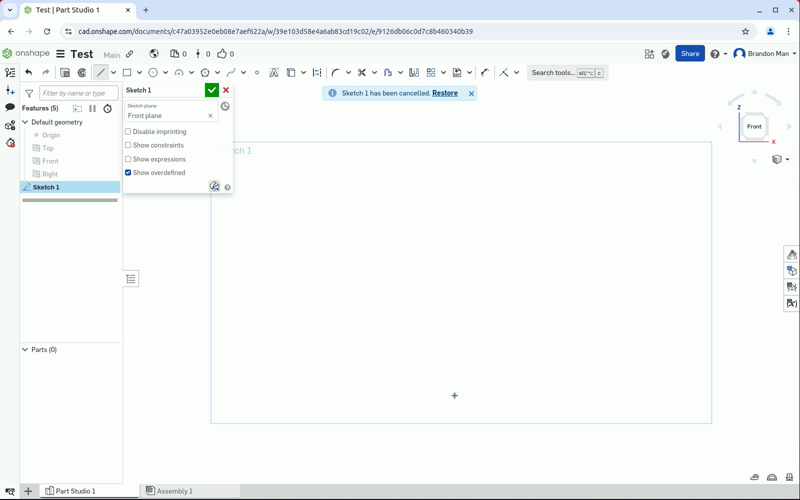
mouse_move(484, 395)
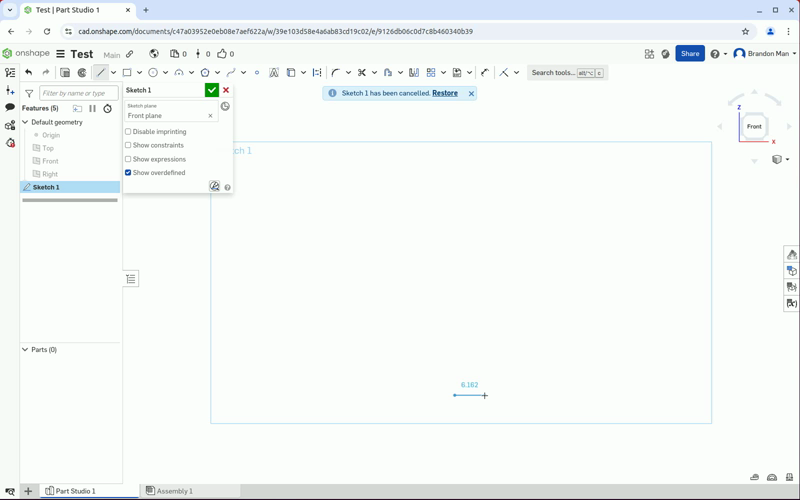
mouse_move(466, 395)
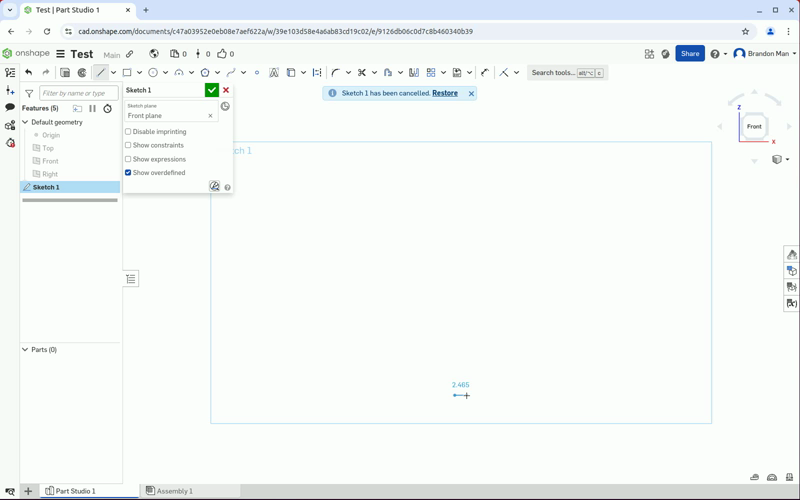
click(466, 395)
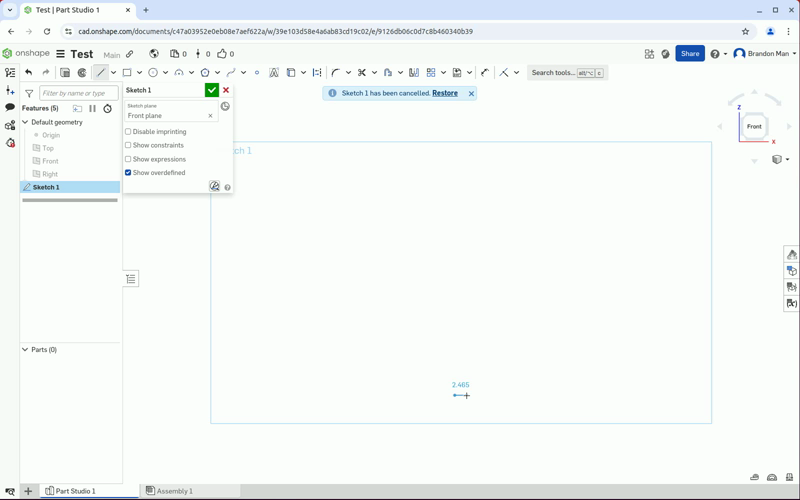
key_up(shift)
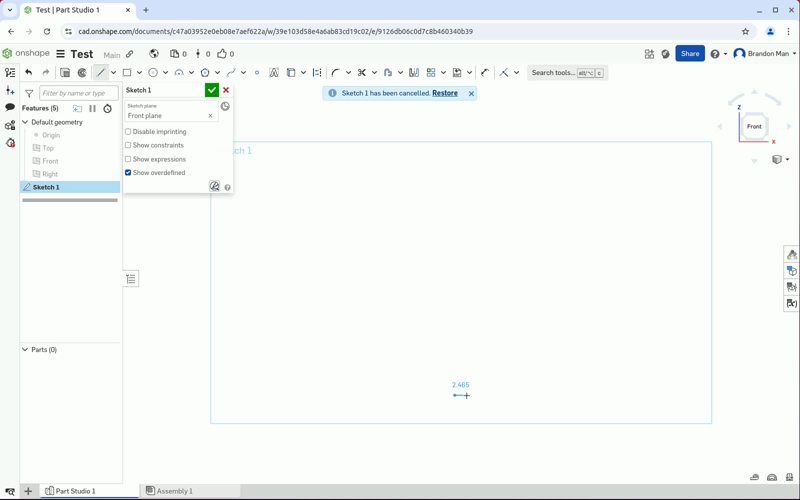
key_down(shift)
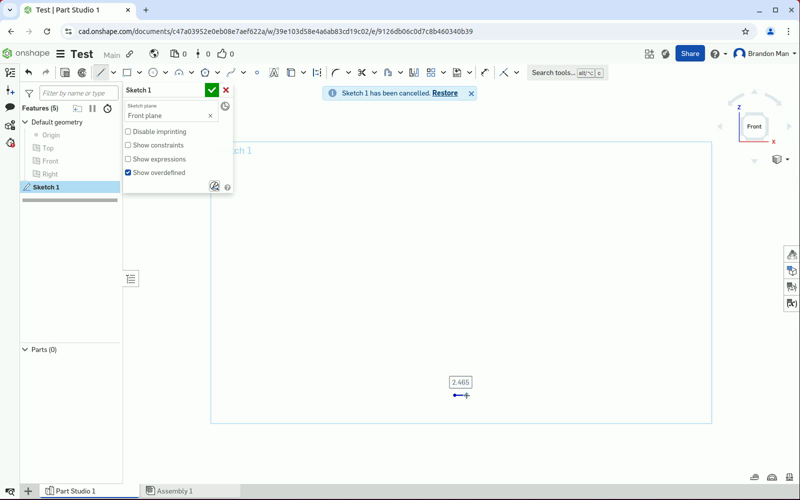
mouse_move(466, 282)
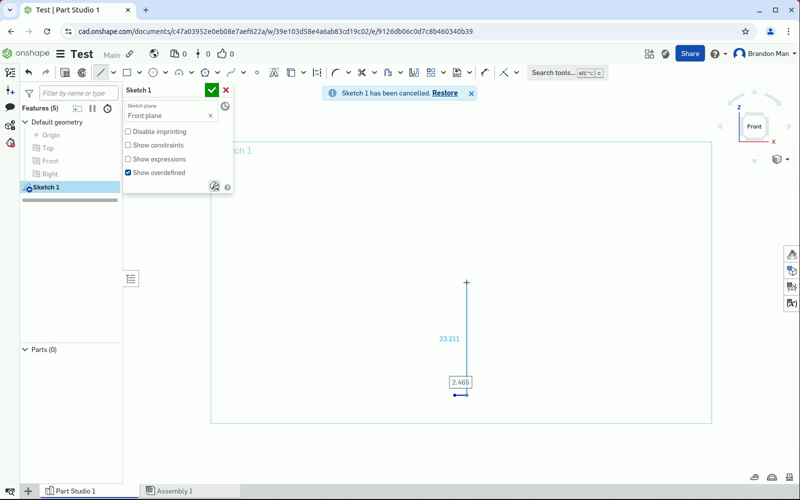
click(466, 282)
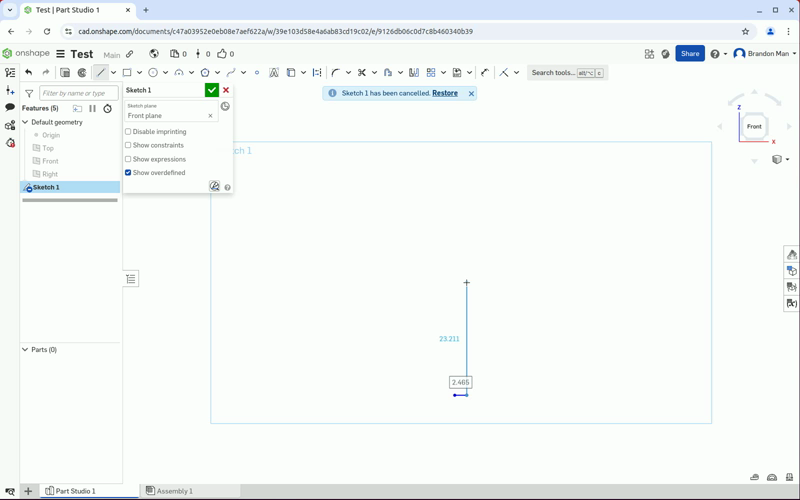
key_up(shift)
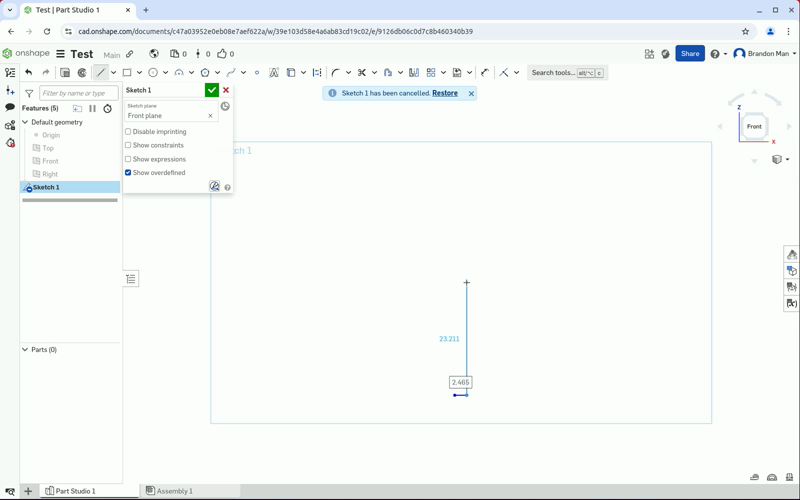
key_down(shift)
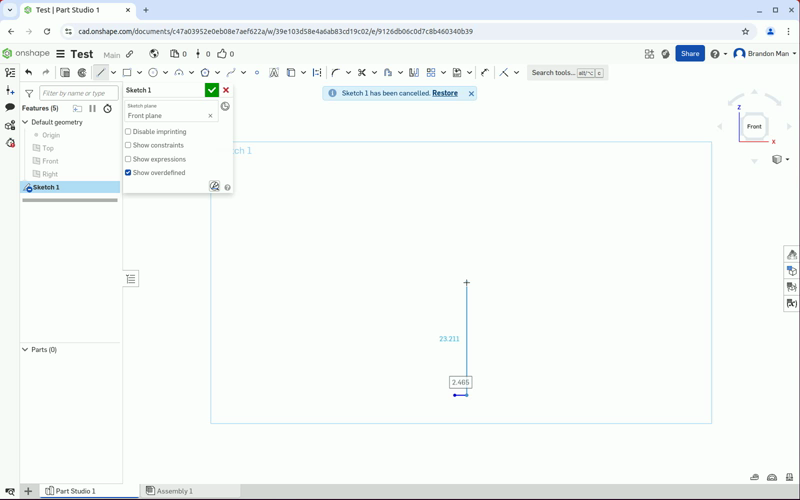
mouse_move(466, 171)
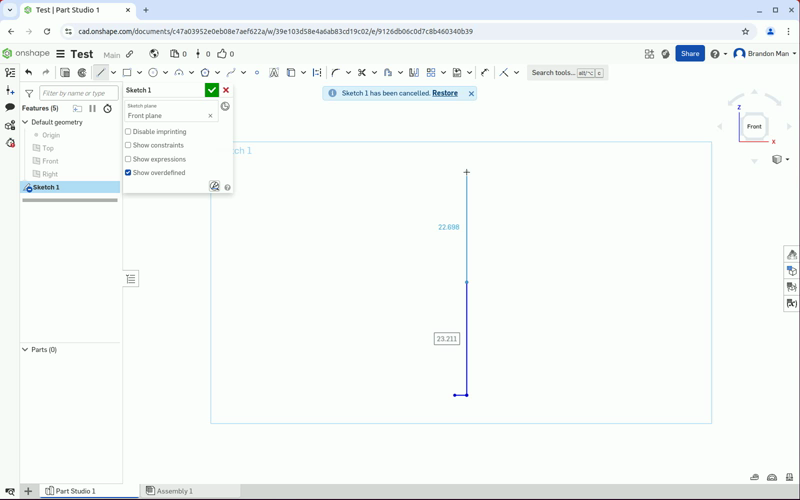
click(466, 171)
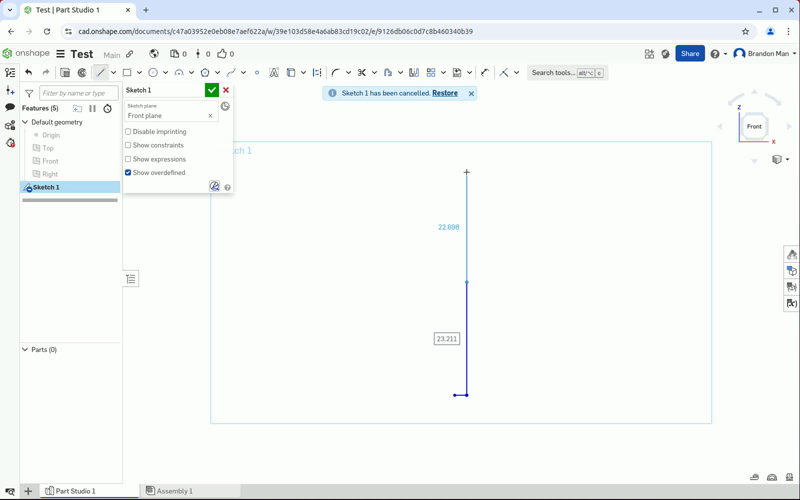
key_up(shift)
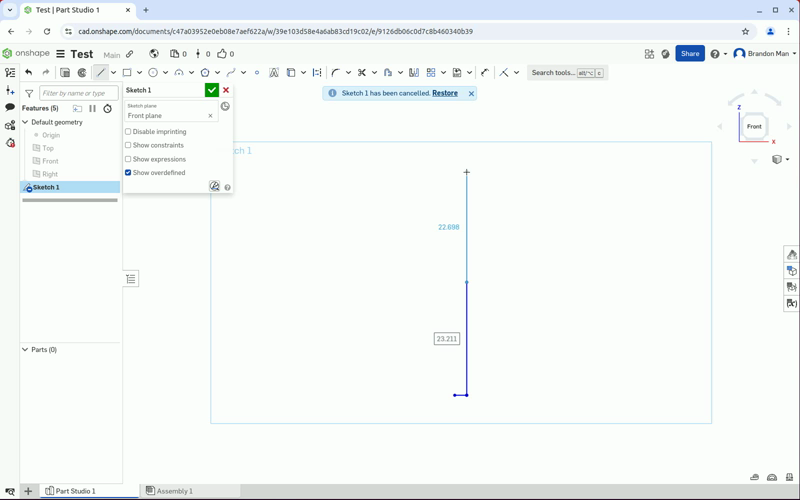
key_down(shift)
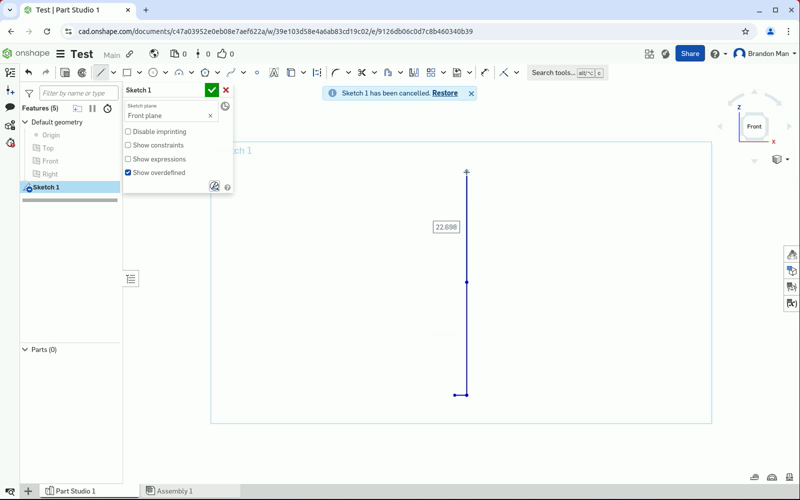
mouse_move(496, 171)
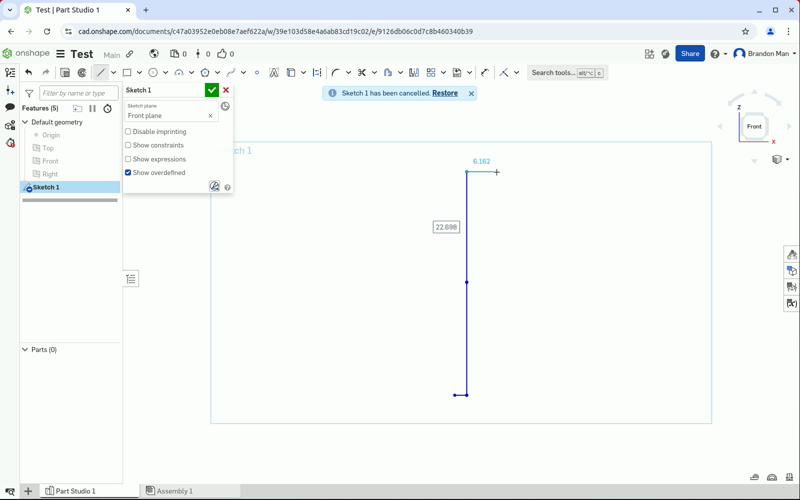
mouse_move(454, 171)
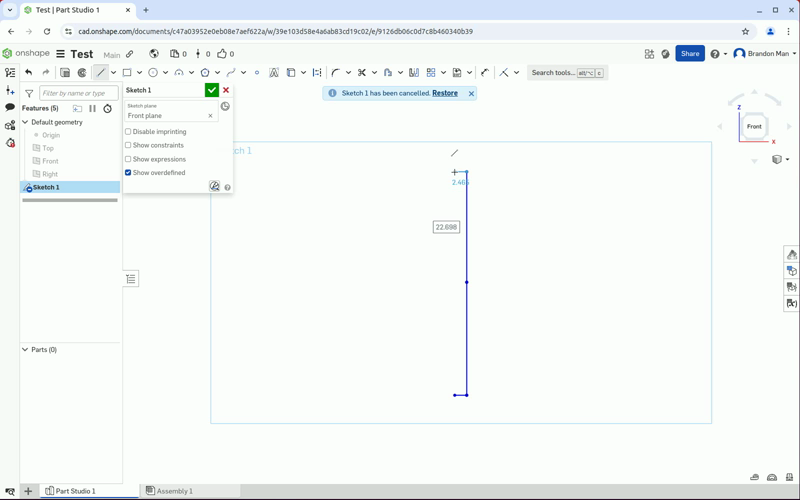
click(454, 171)
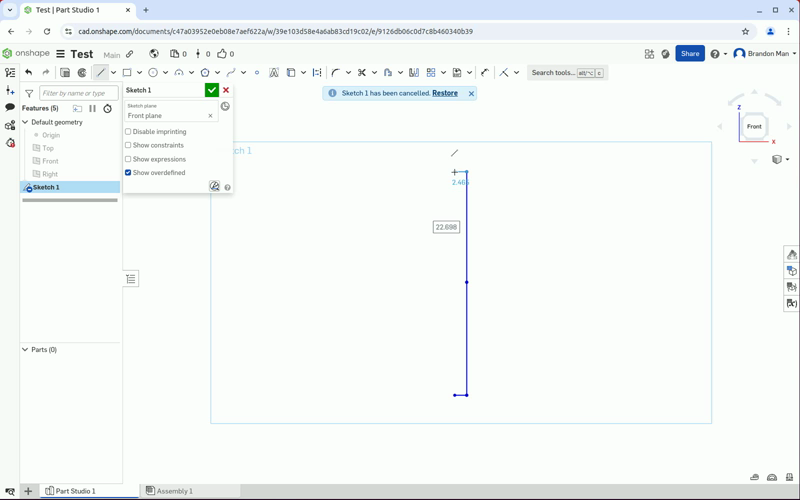
key_up(shift)
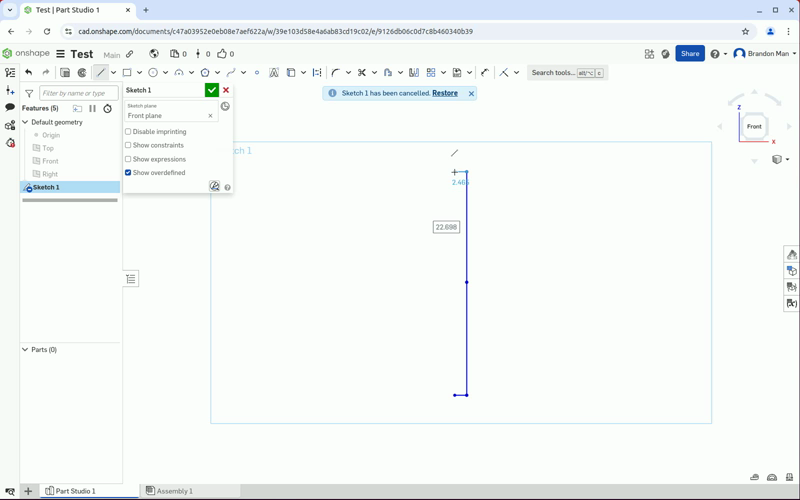
key_down(shift)
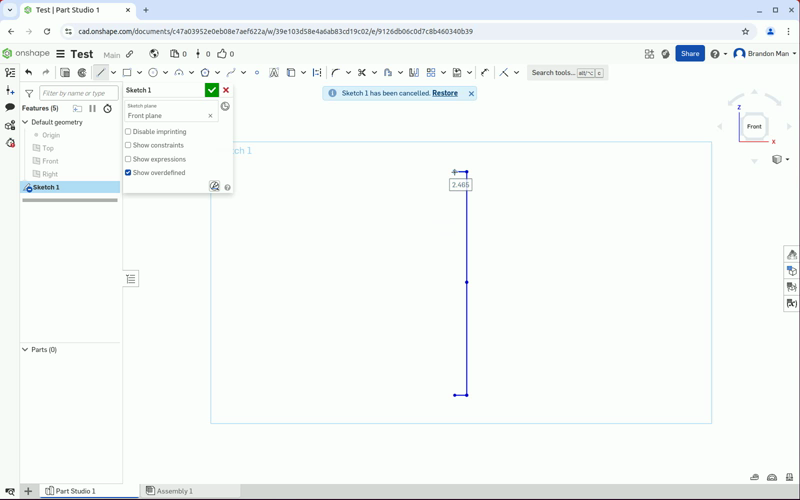
mouse_move(454, 395)
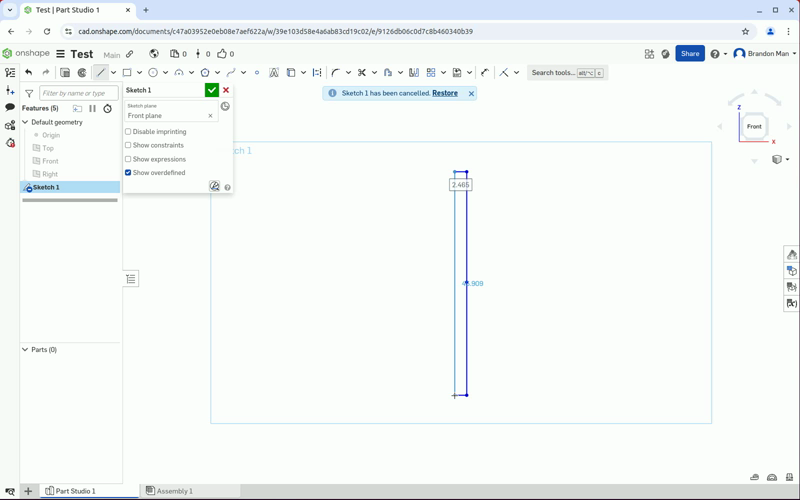
key_up(shift)
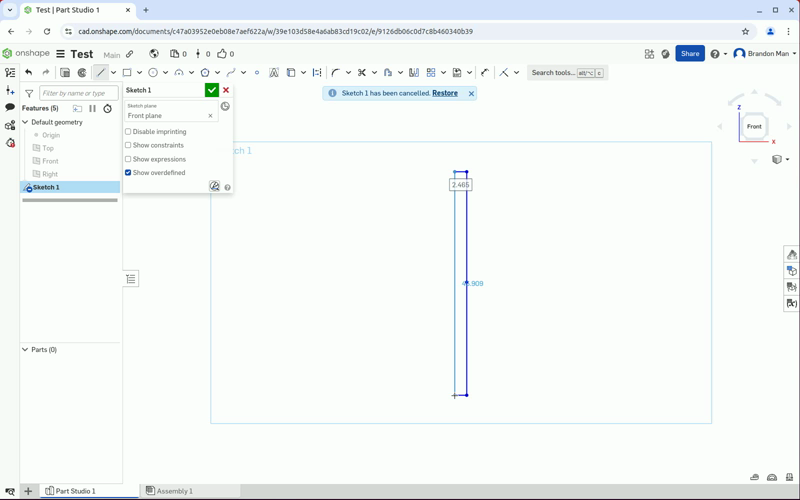
click(454, 395)
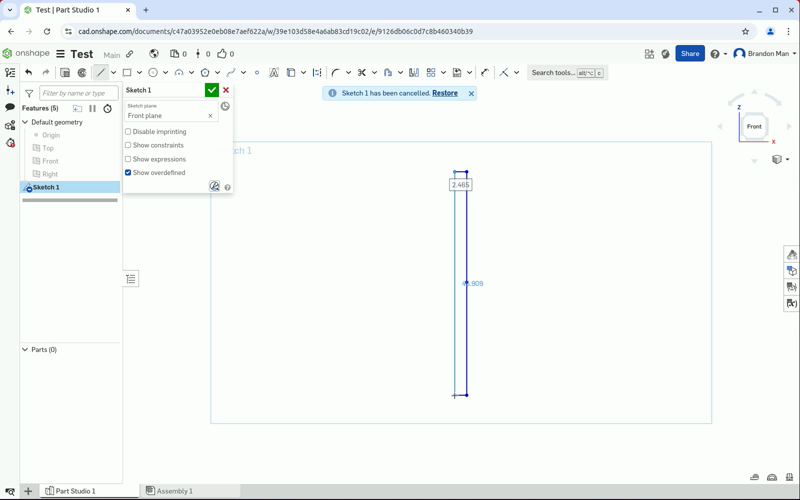
key(esc)
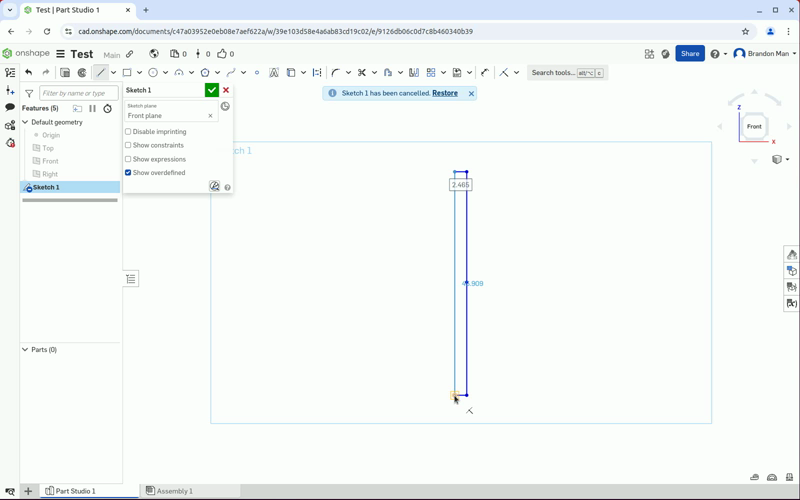
mouse_move(462, 377)
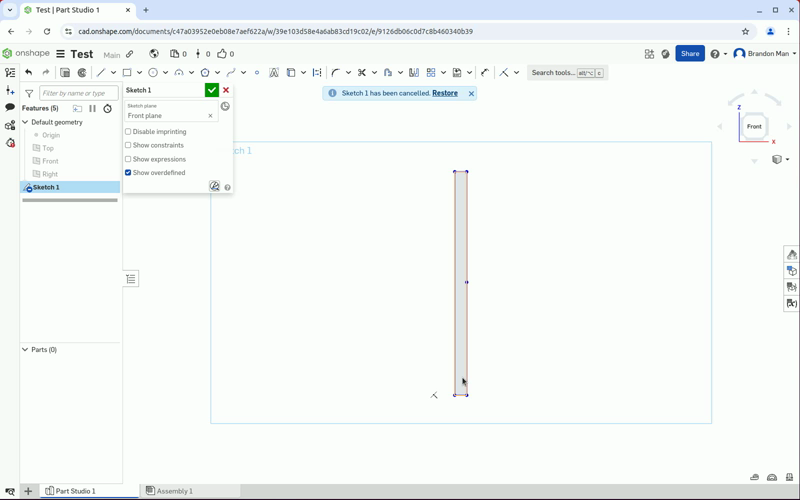
click(462, 377)
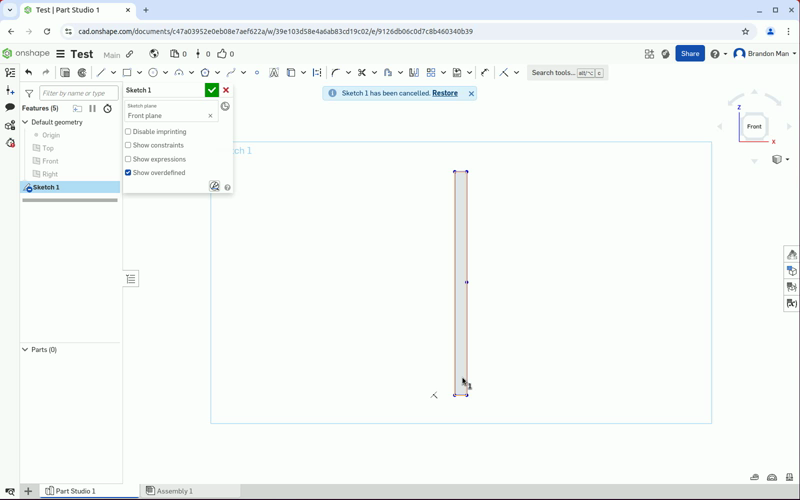
mouse_move(73, 352)
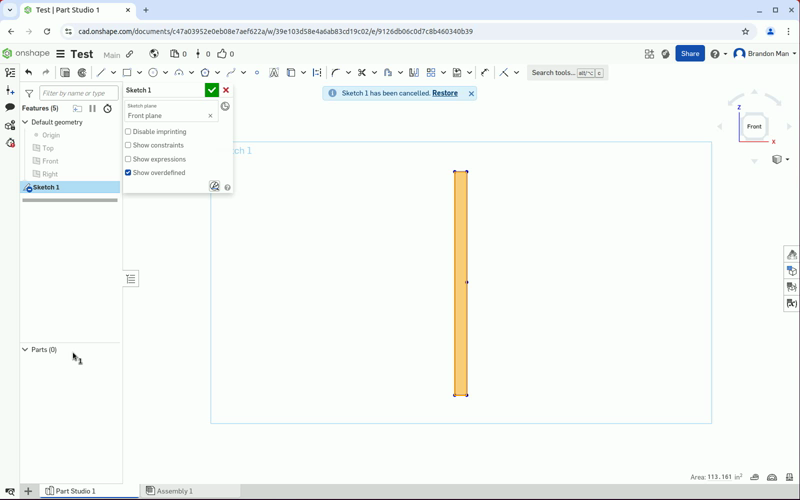
key(shift+y)
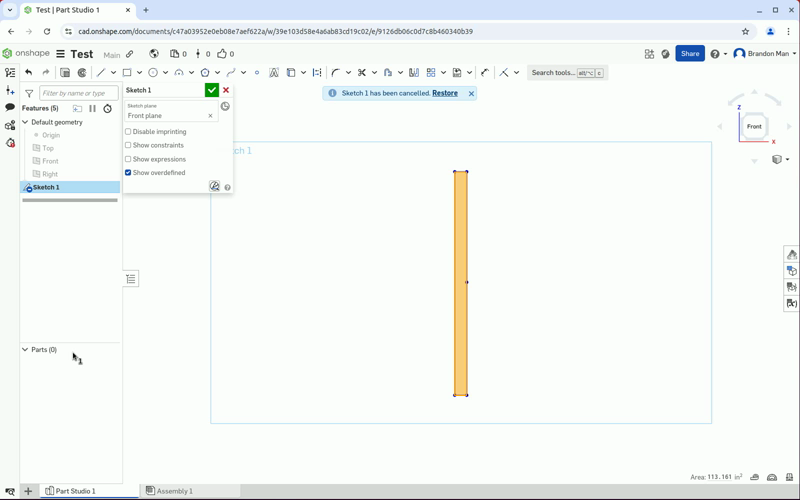
key(shift+e)
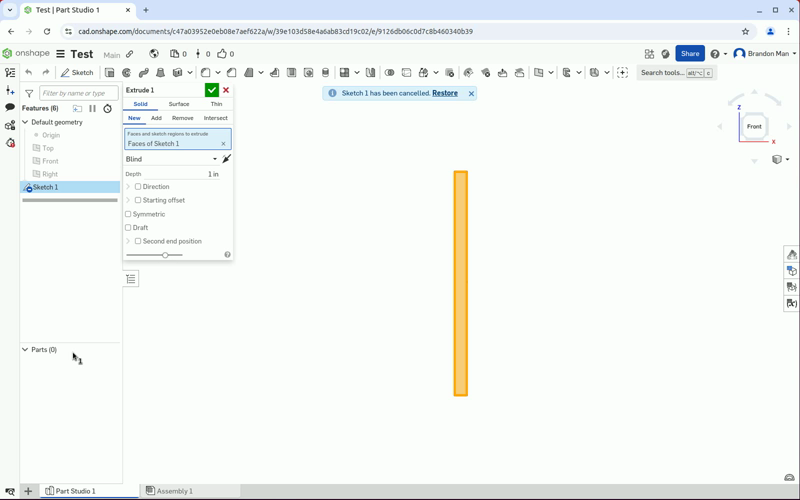
mouse_move(143, 106)
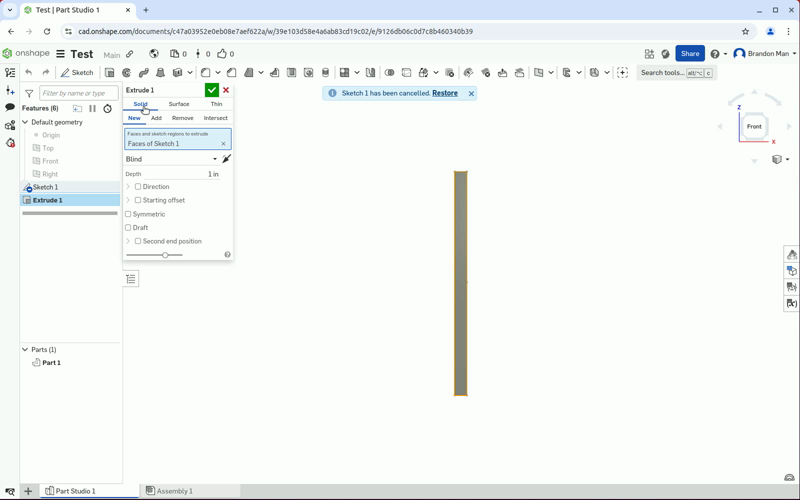
click(143, 106)
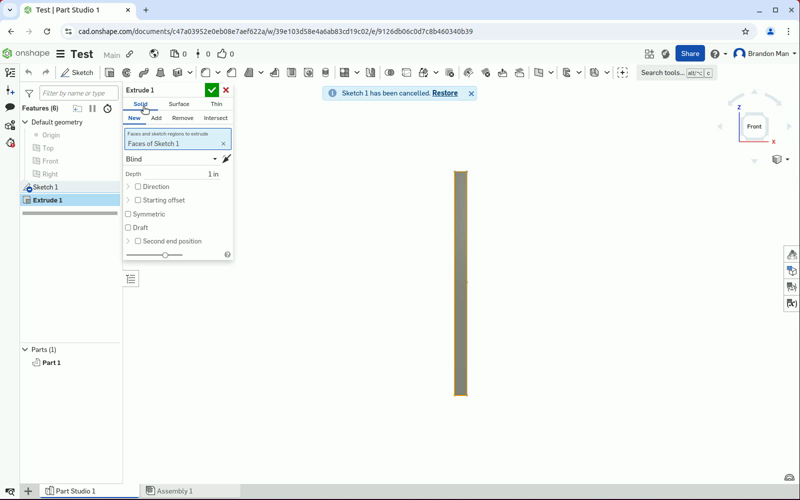
mouse_move(137, 120)
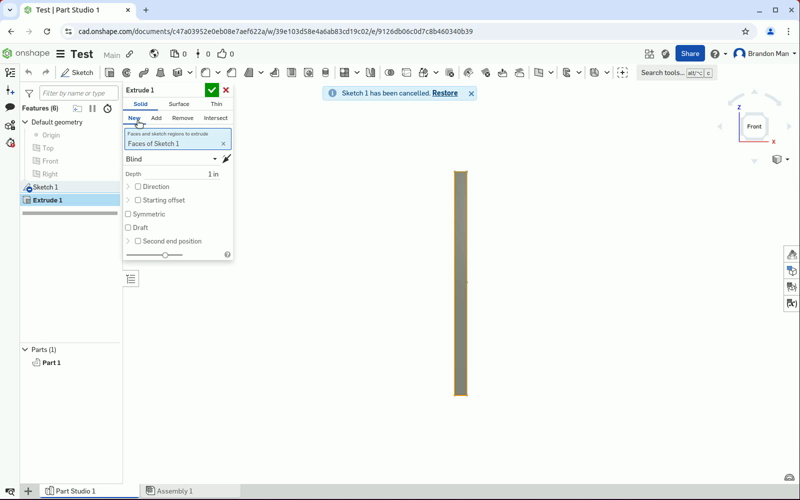
click(137, 120)
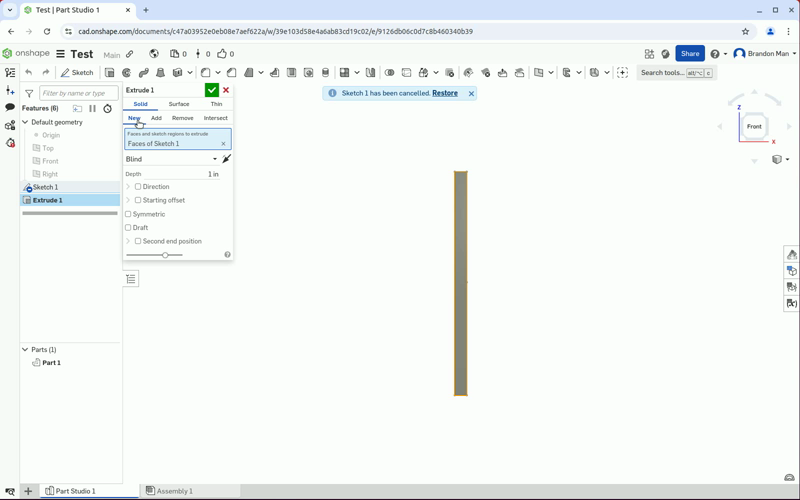
key(tab, 4)
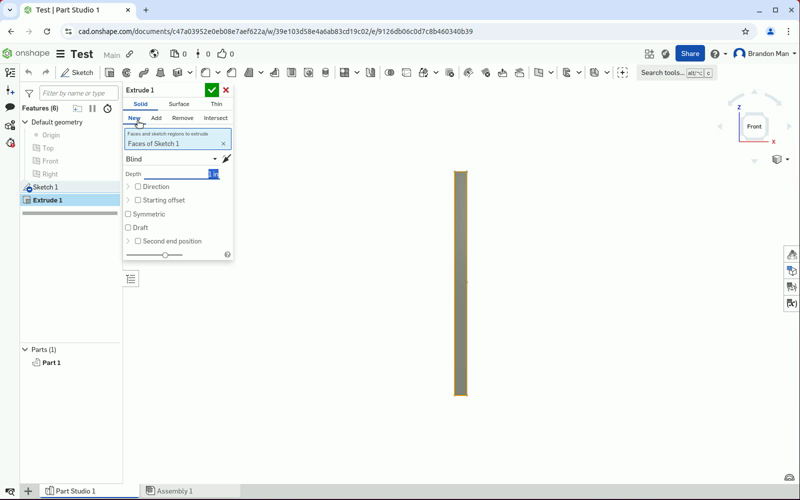
text(5.778)
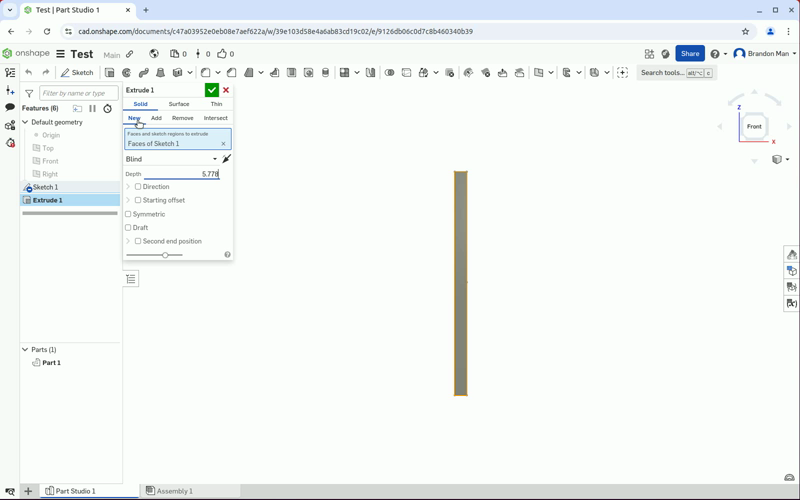
key(tab, 3)
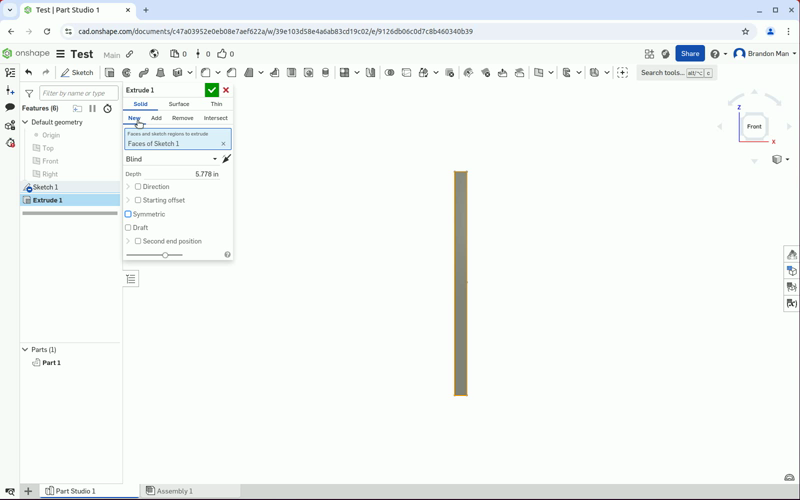
key(space)
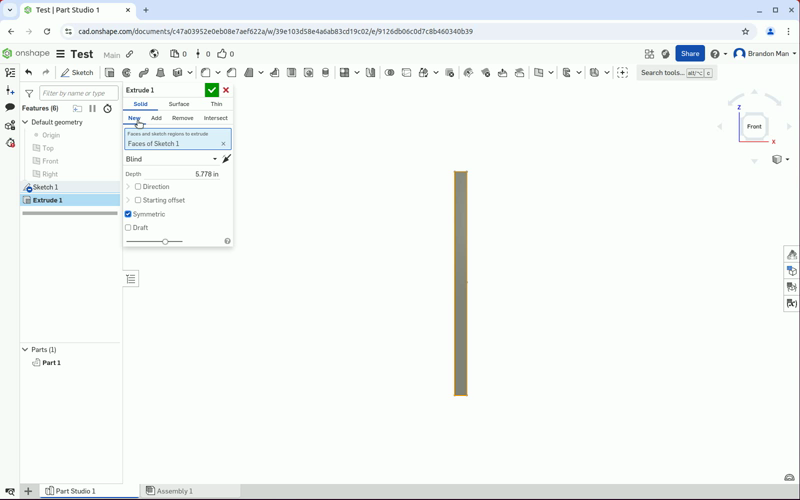
key(enter)
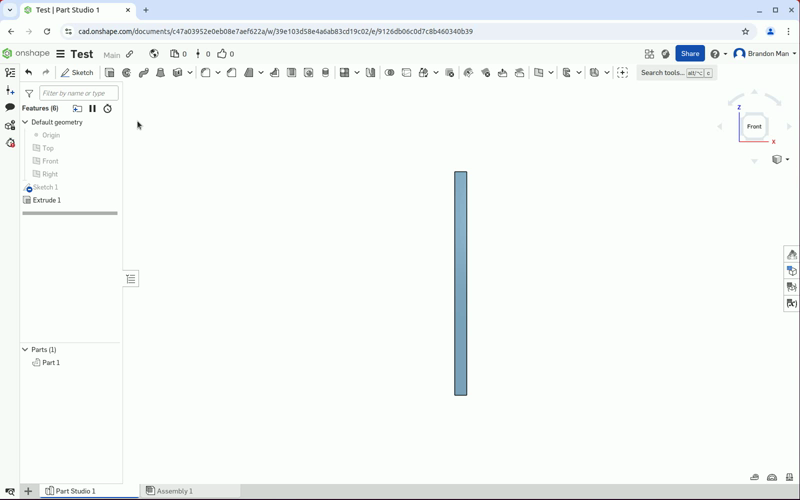
key(shift+h)
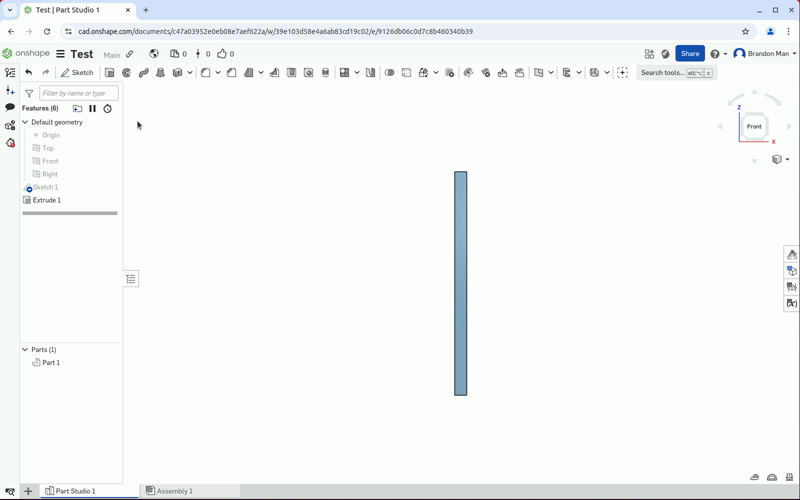
key(shift+h)
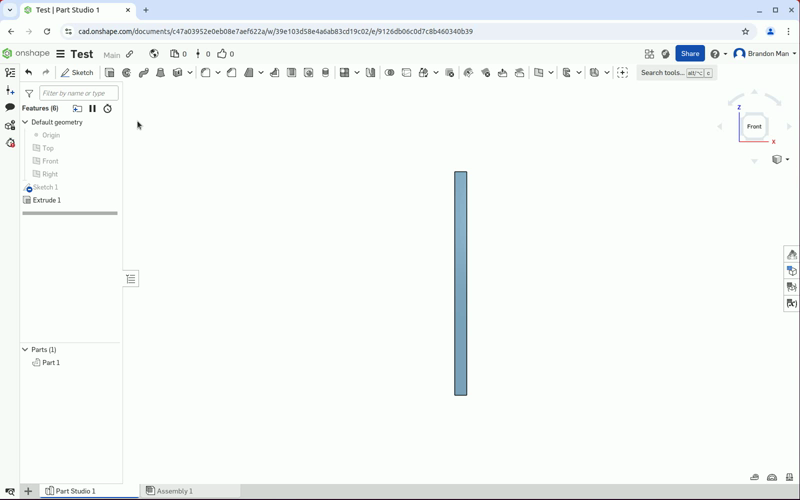
mouse_move(73, 189)
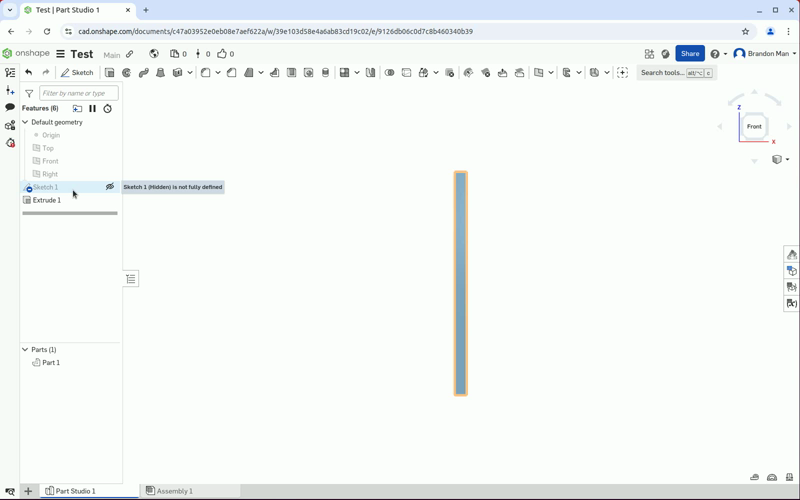
click(73, 189)
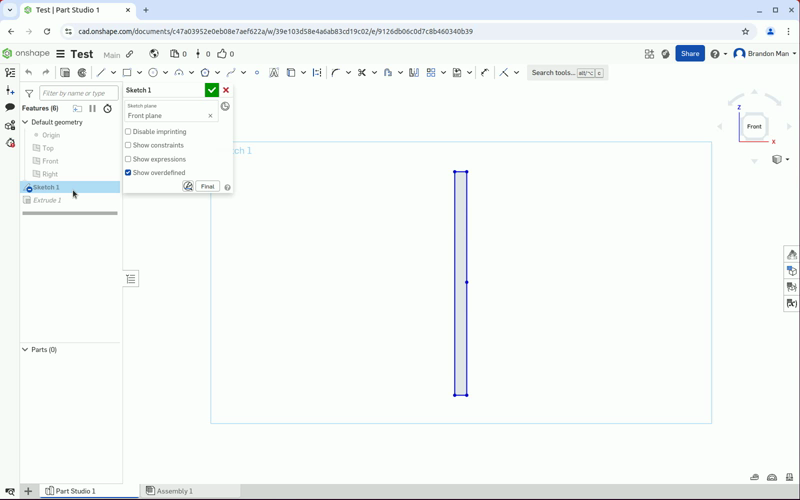
mouse_move(229, 92)
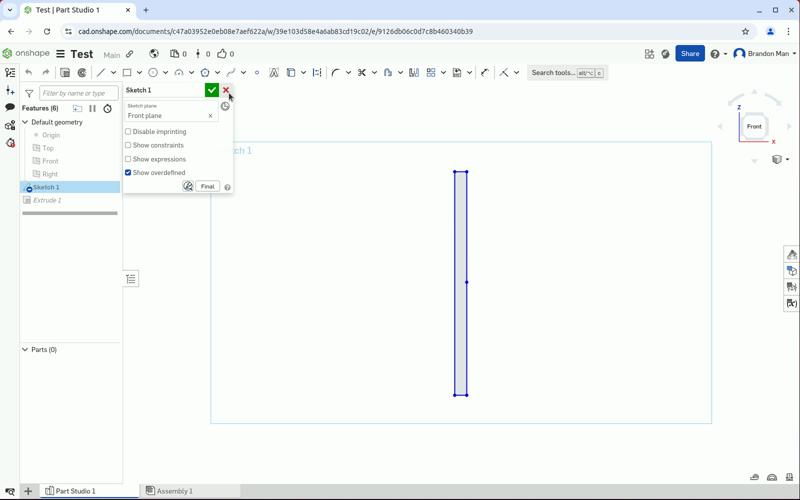
click(229, 92)
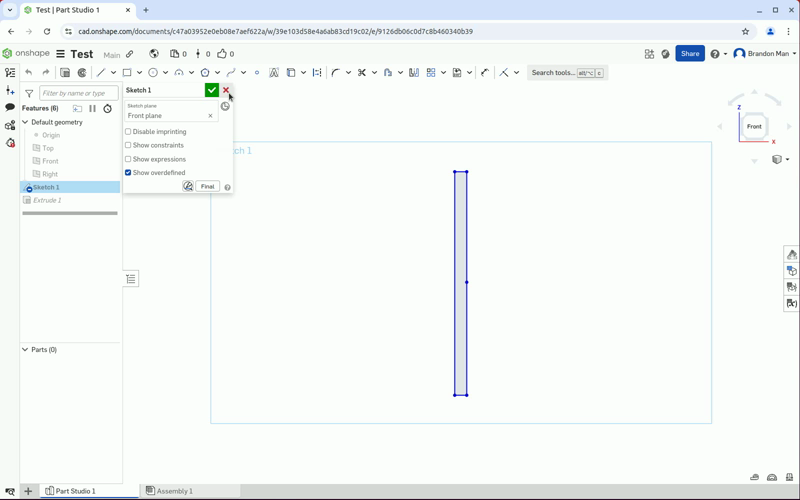
key(shift+s)
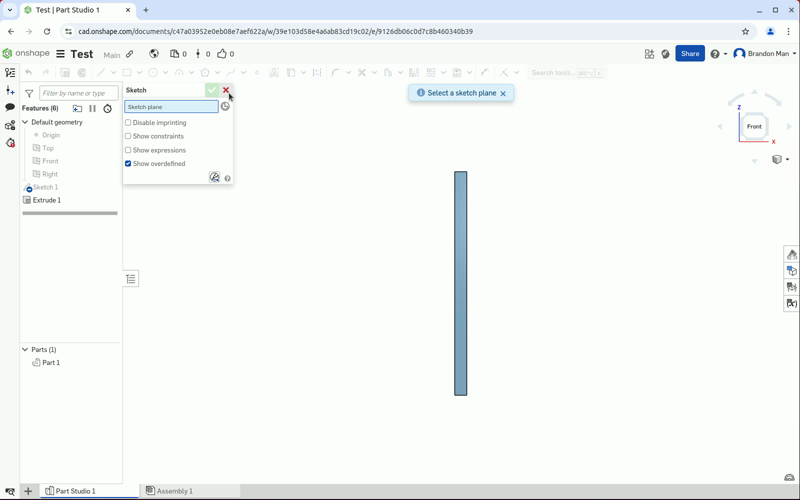
mouse_move(73, 163)
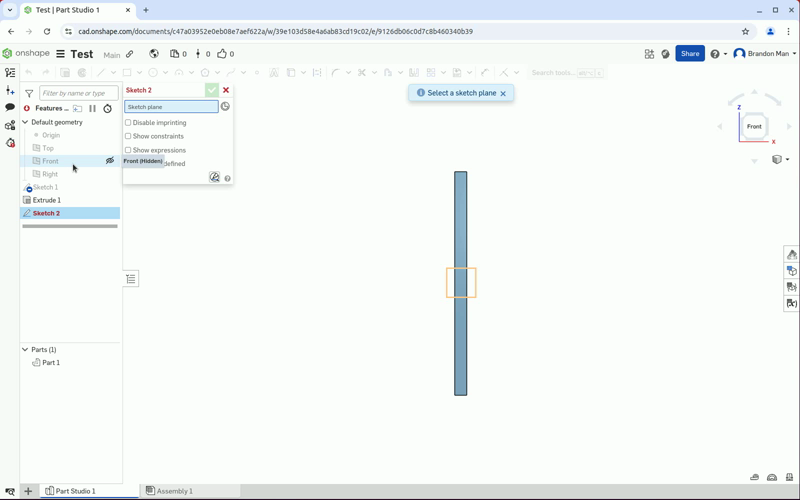
click(73, 163)
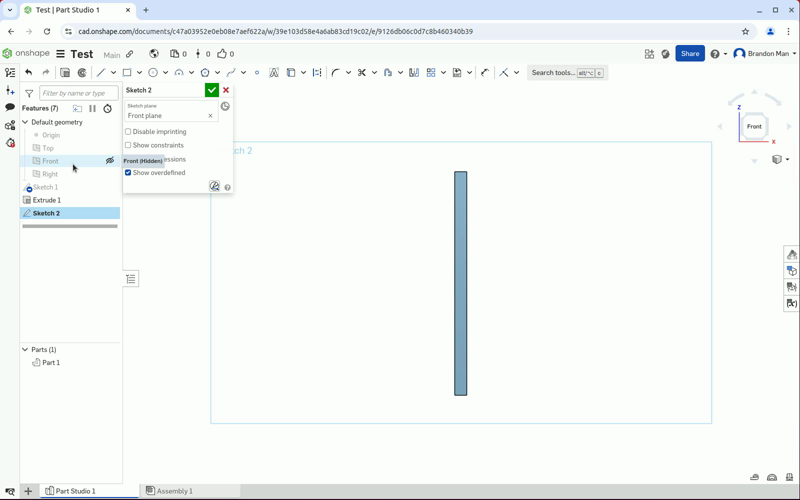
mouse_move(73, 352)
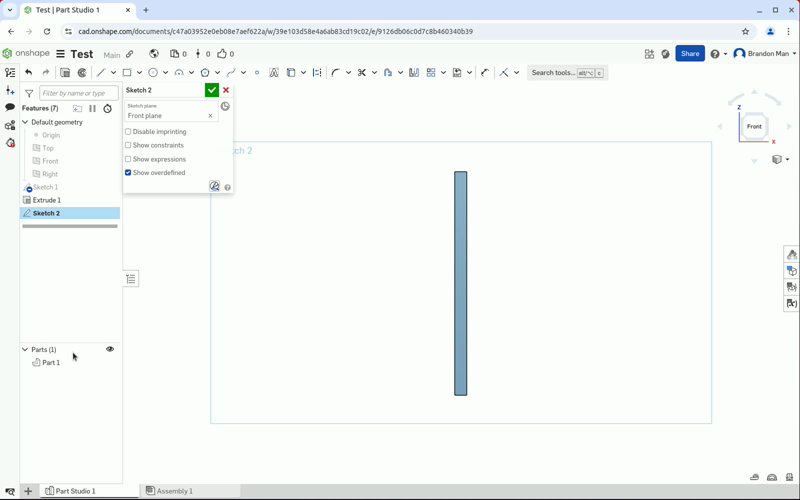
key(y)
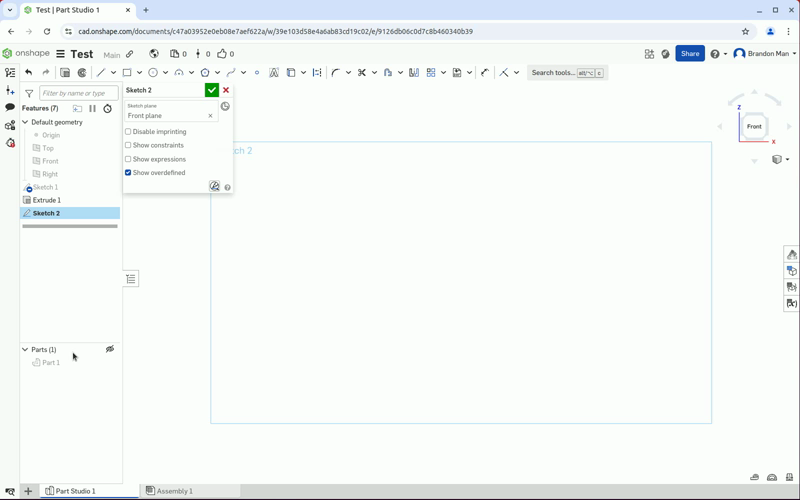
key(c)
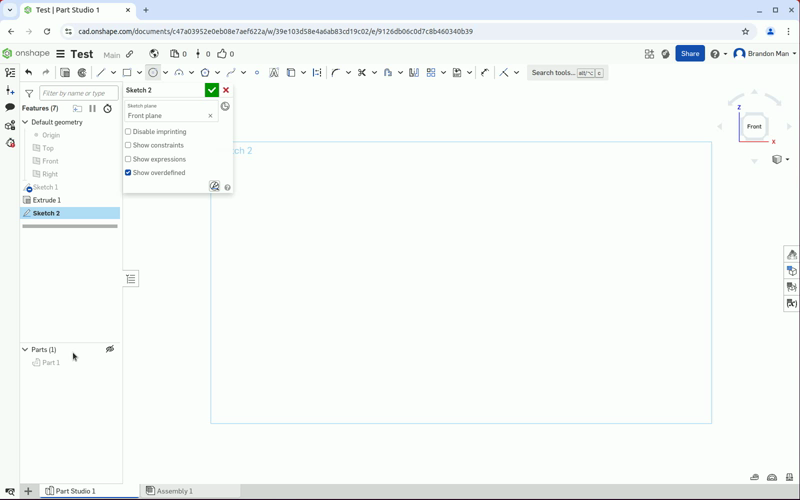
key_down(shift)
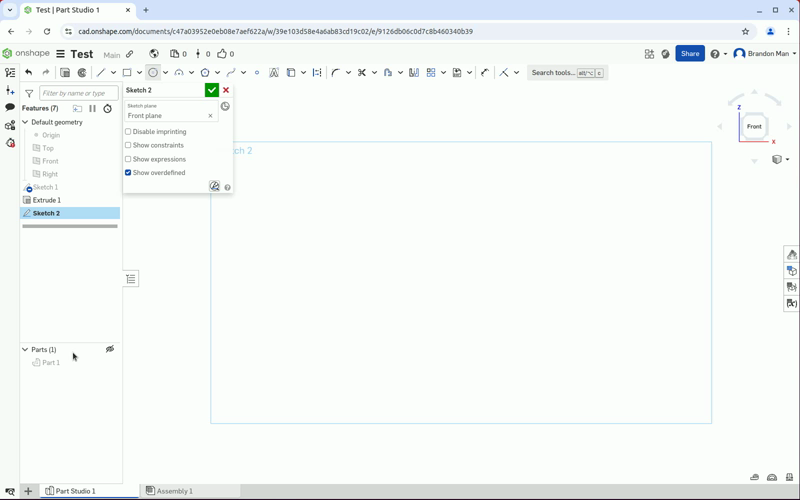
mouse_move(489, 282)
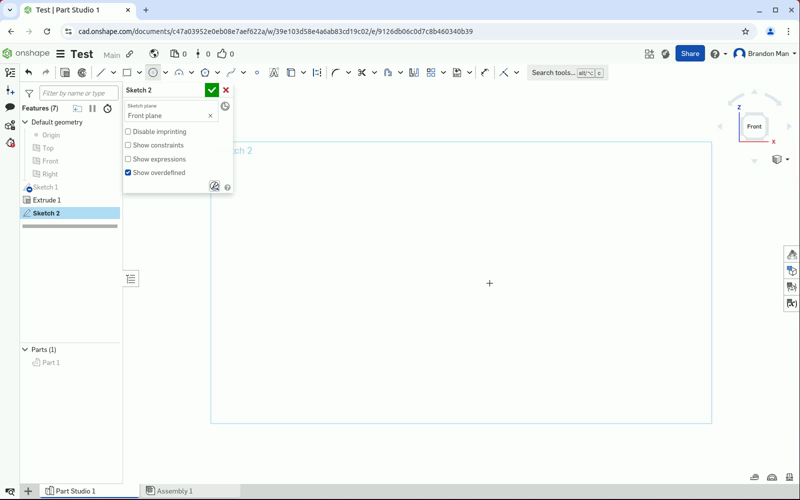
click(489, 282)
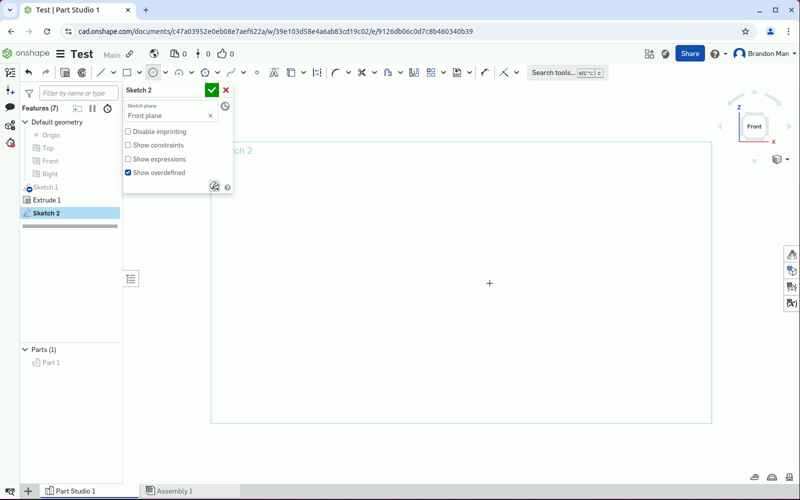
key_up(shift)
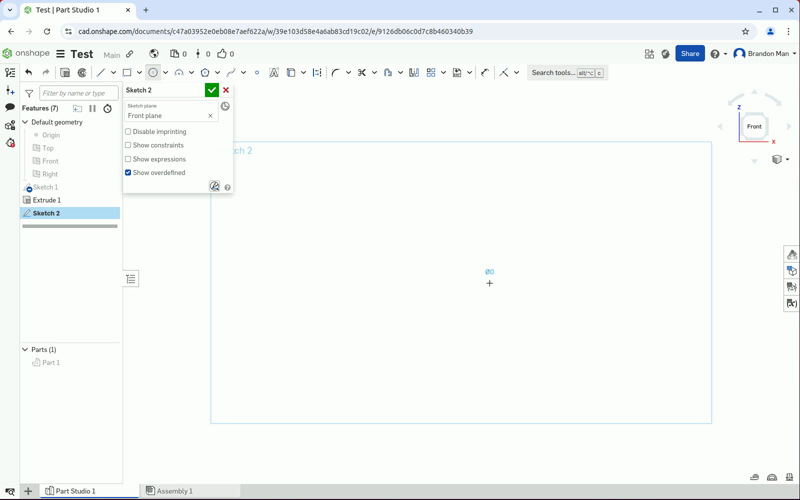
mouse_move(512, 282)
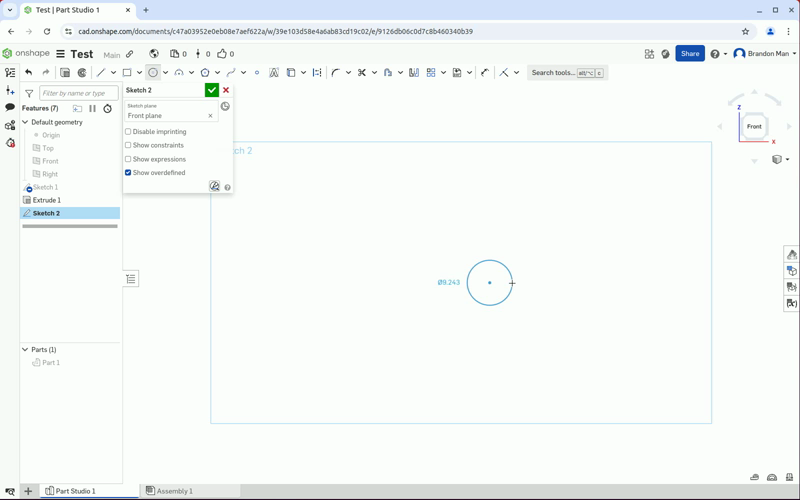
click(512, 282)
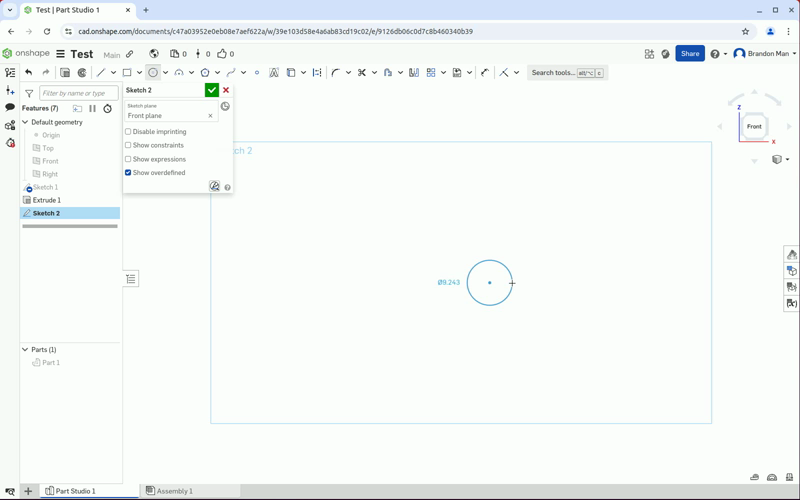
key(esc)
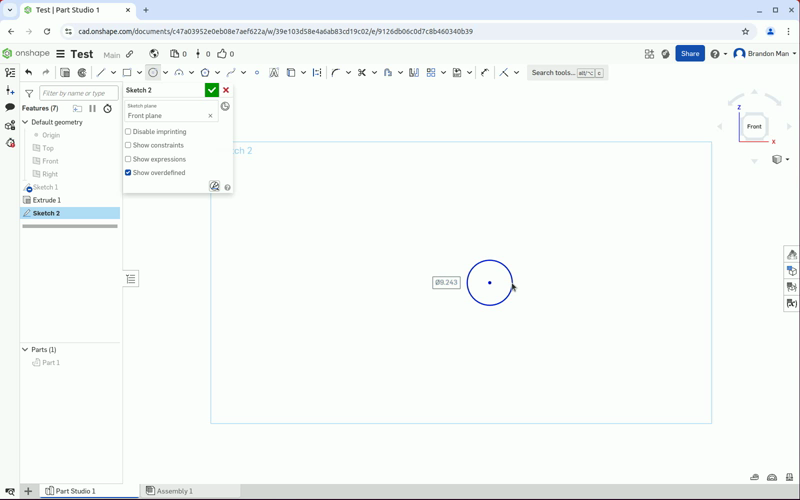
key(c)
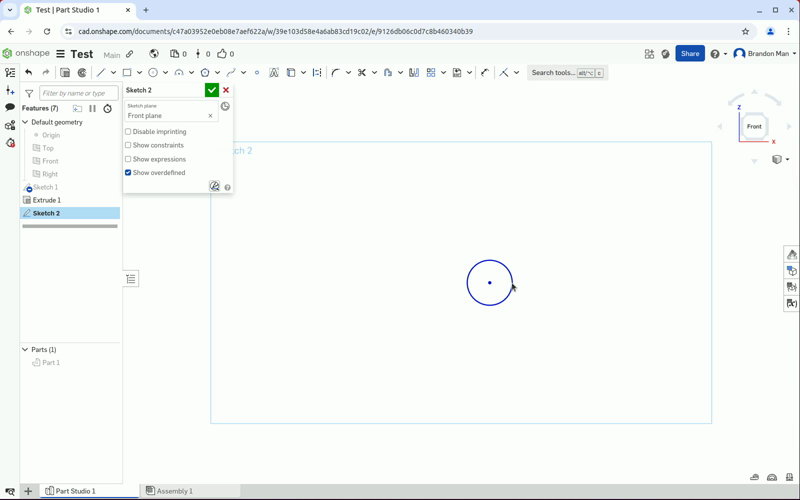
key_down(shift)
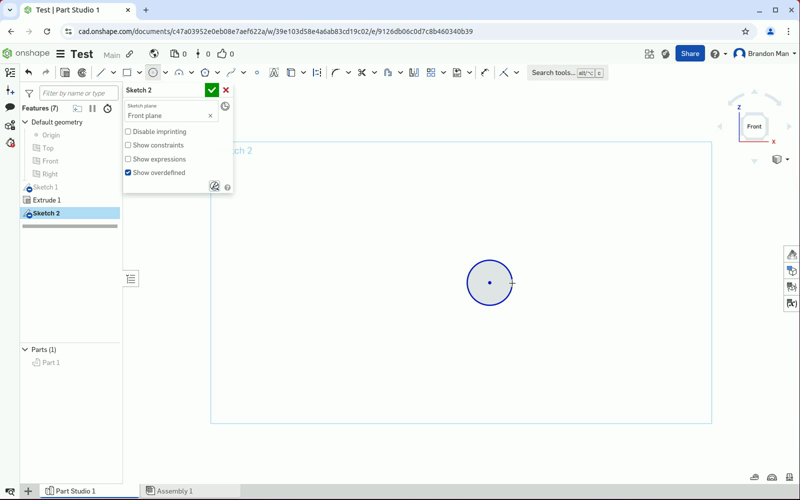
mouse_move(478, 282)
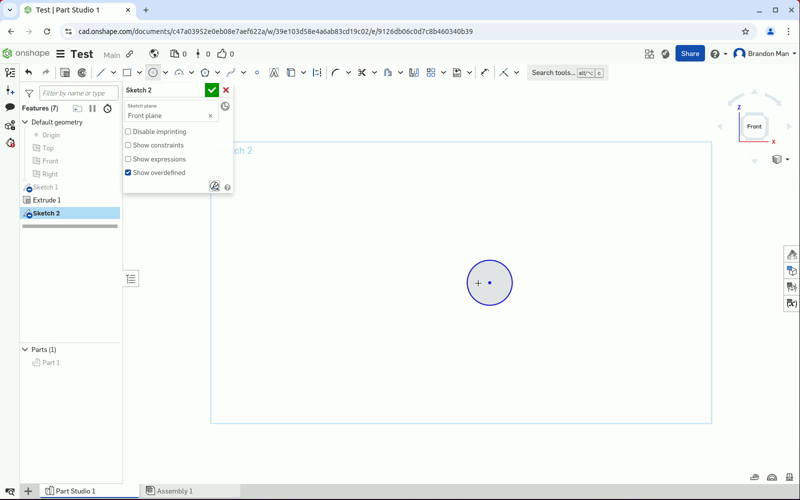
click(478, 282)
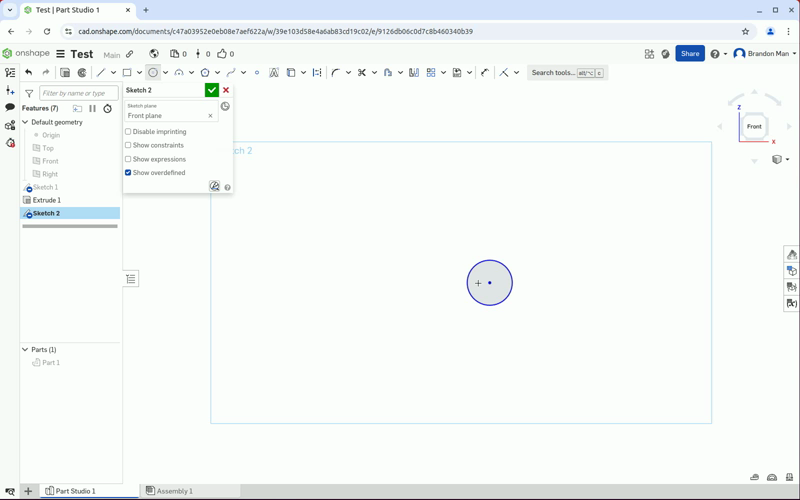
key_up(shift)
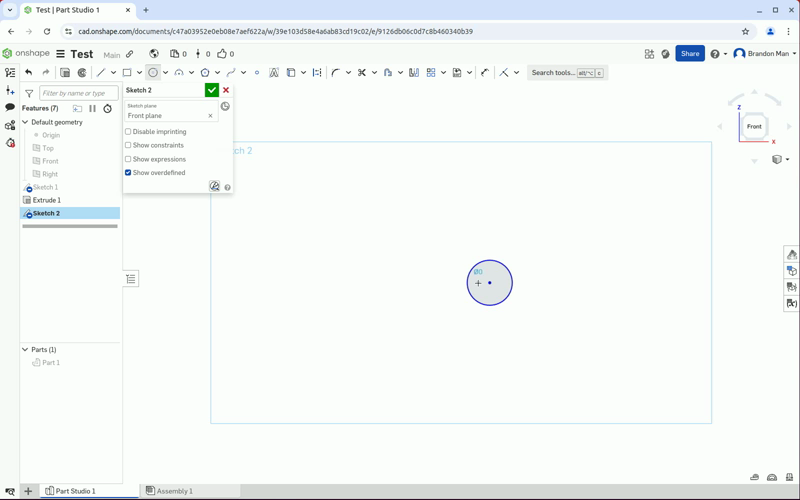
mouse_move(483, 282)
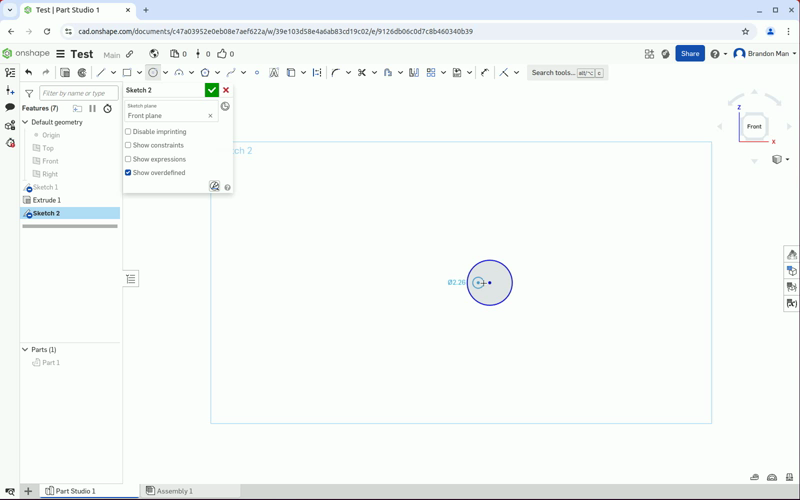
click(483, 282)
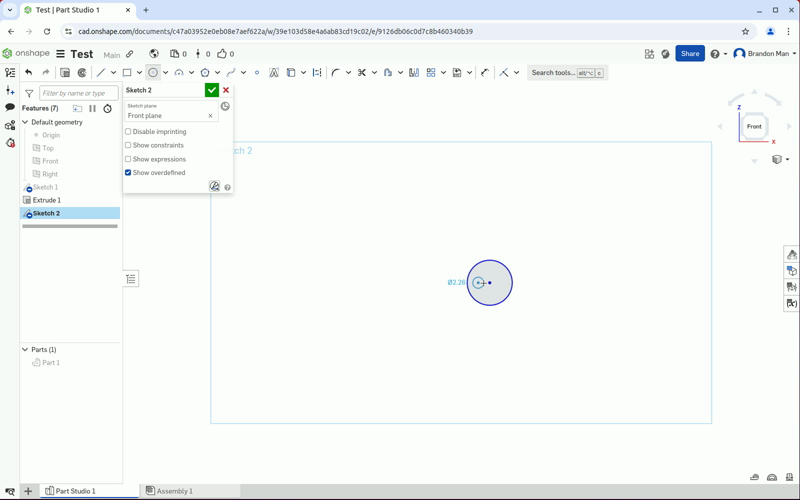
key(esc)
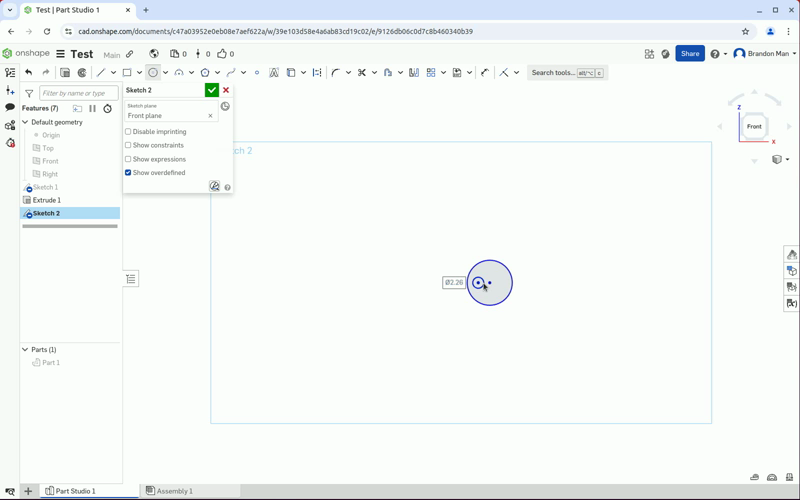
mouse_move(493, 303)
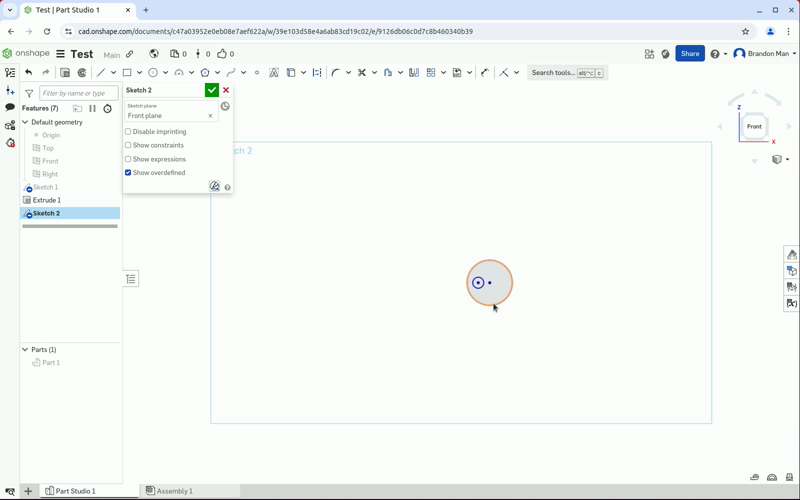
scroll(6)
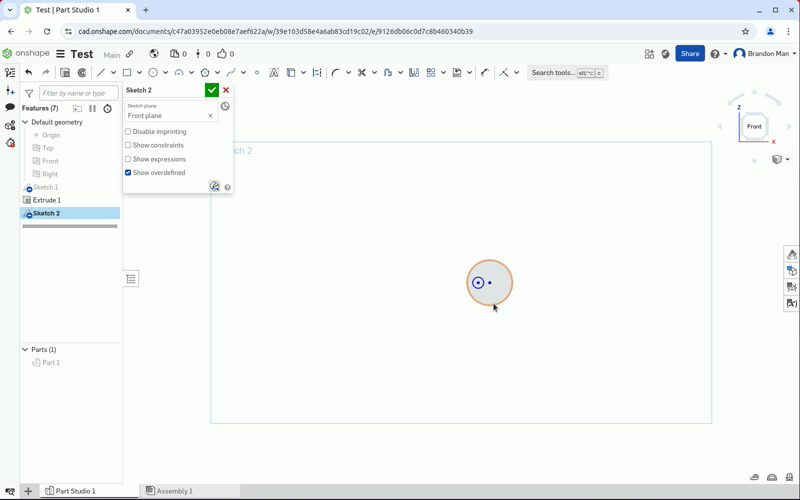
scroll(6)
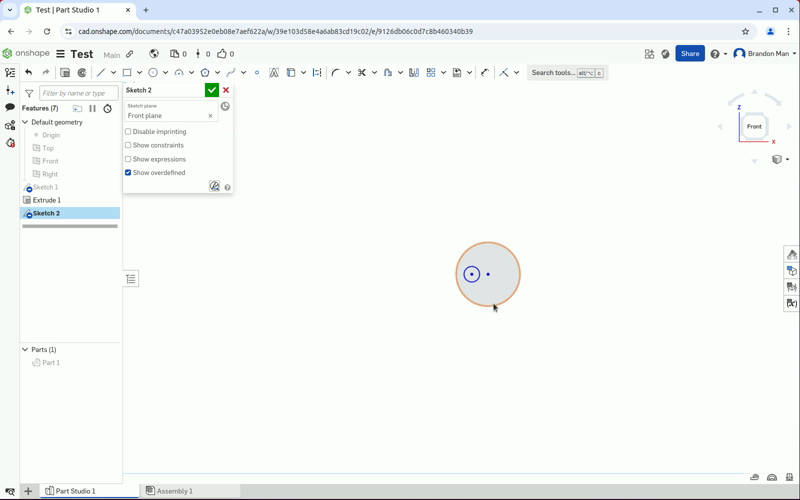
scroll(6)
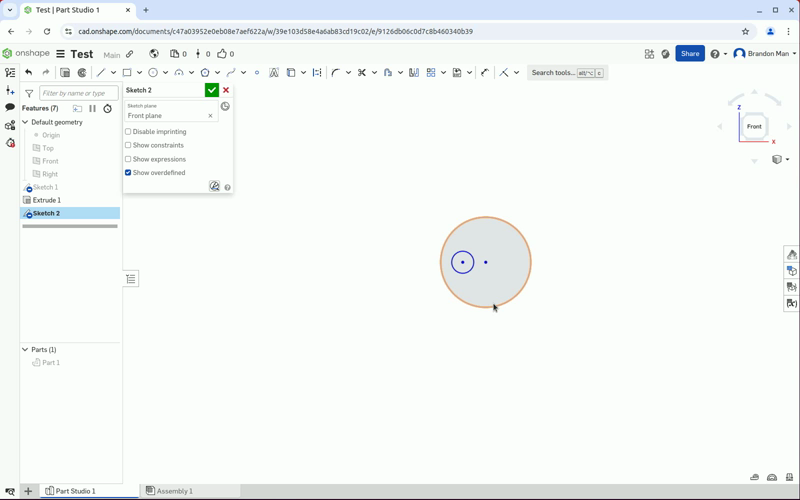
scroll(6)
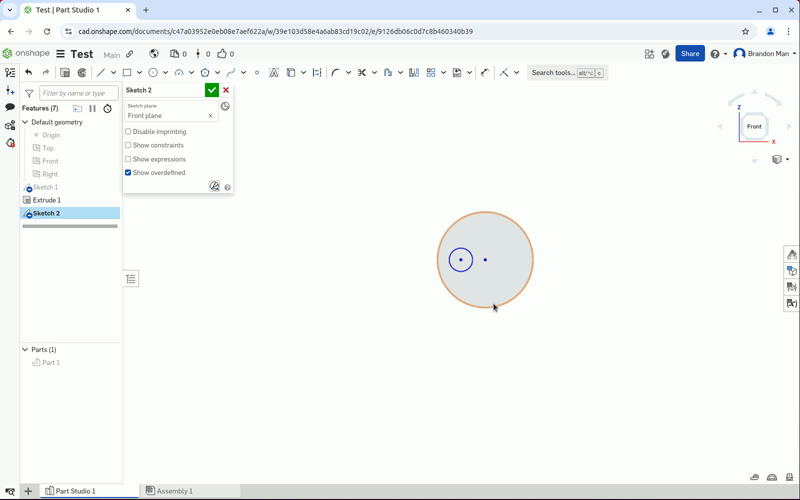
scroll(6)
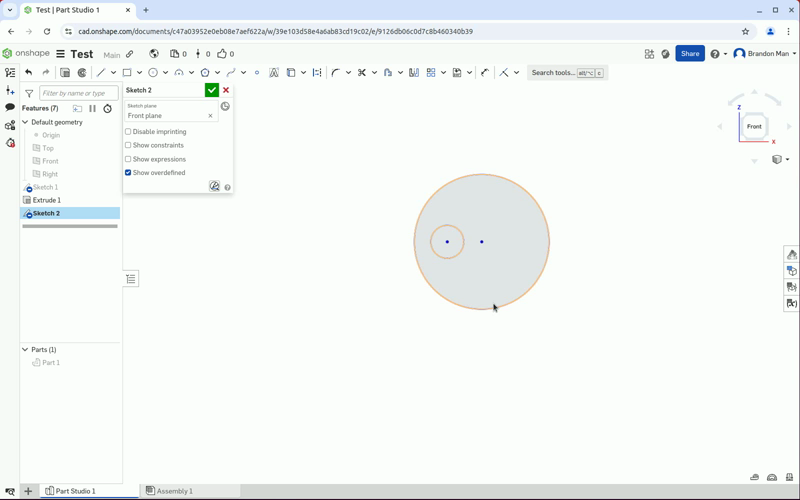
scroll(6)
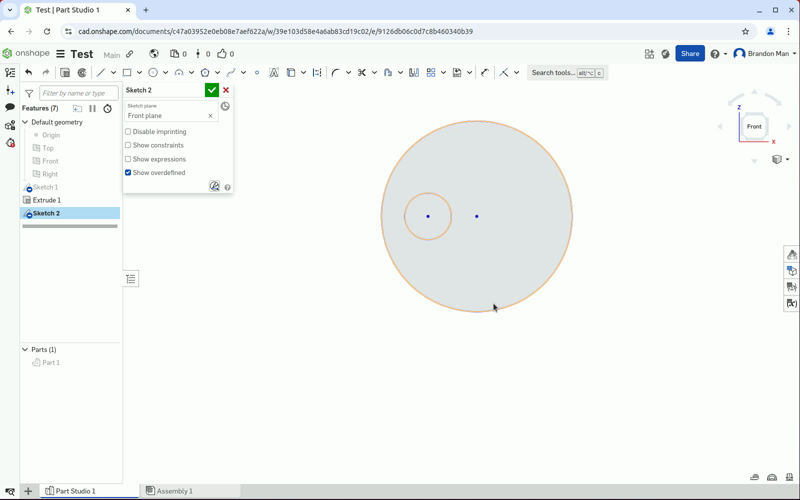
scroll(6)
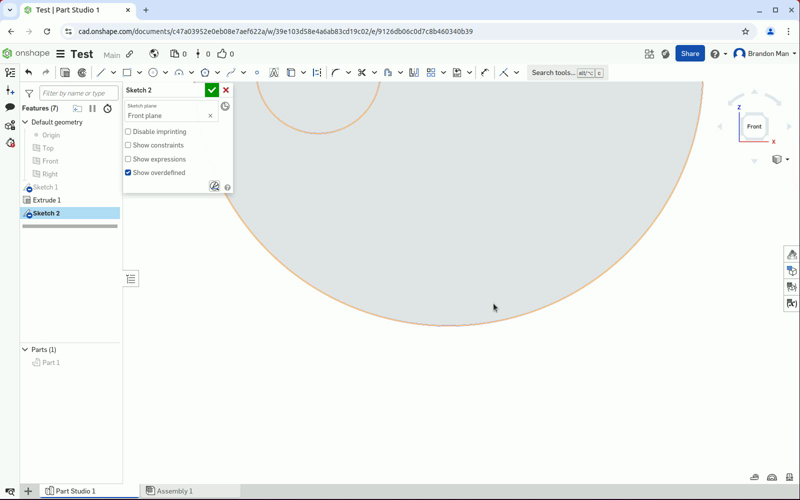
click(493, 303)
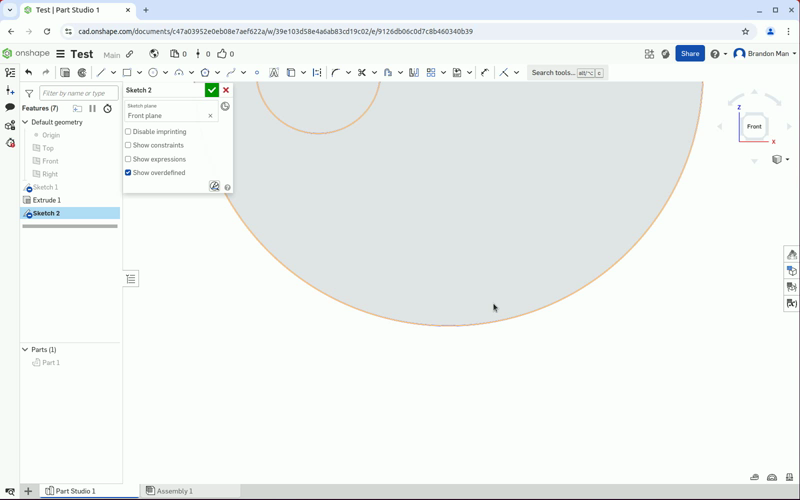
scroll(-6)
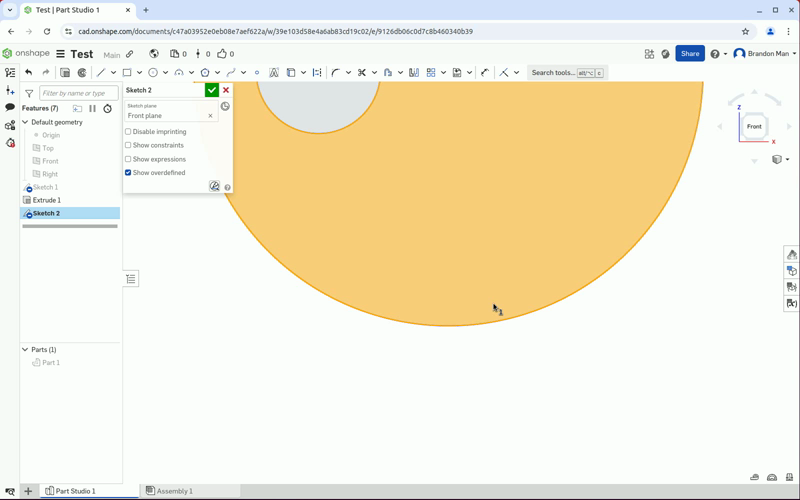
scroll(-6)
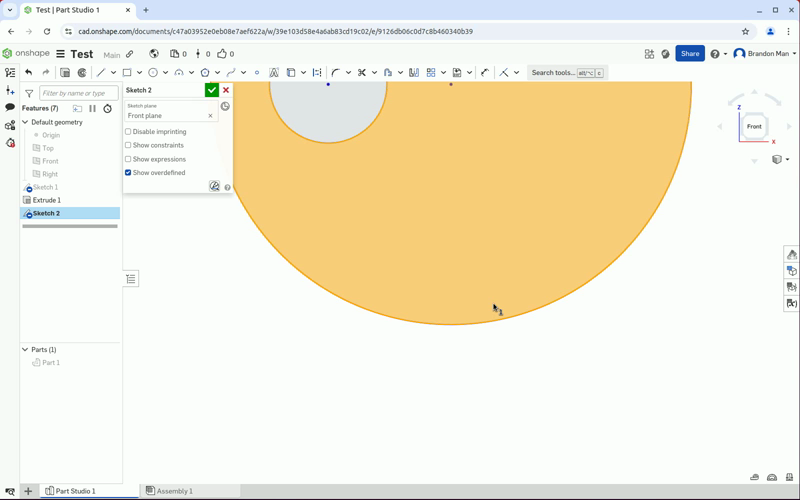
scroll(-6)
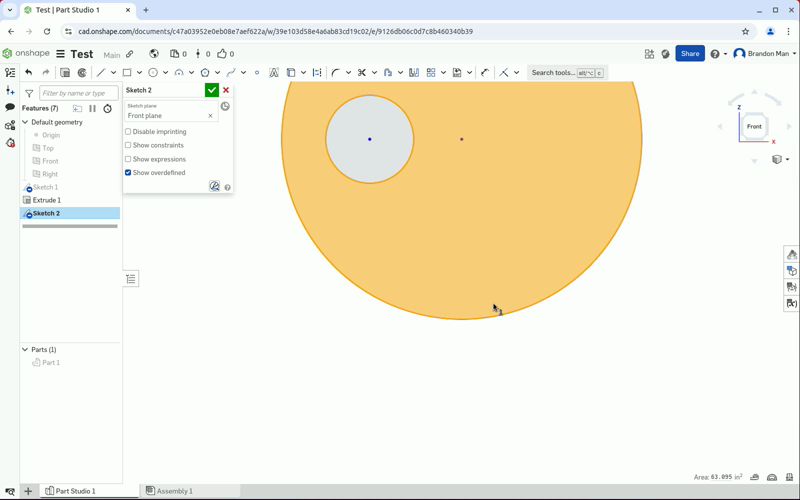
scroll(-6)
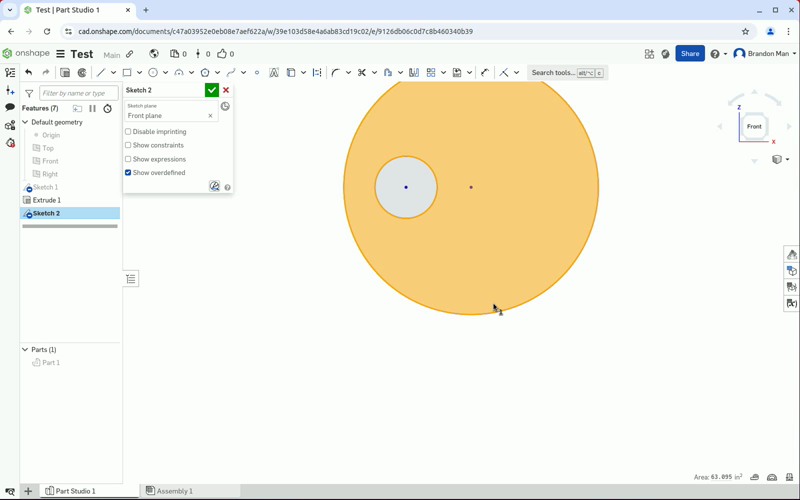
scroll(-6)
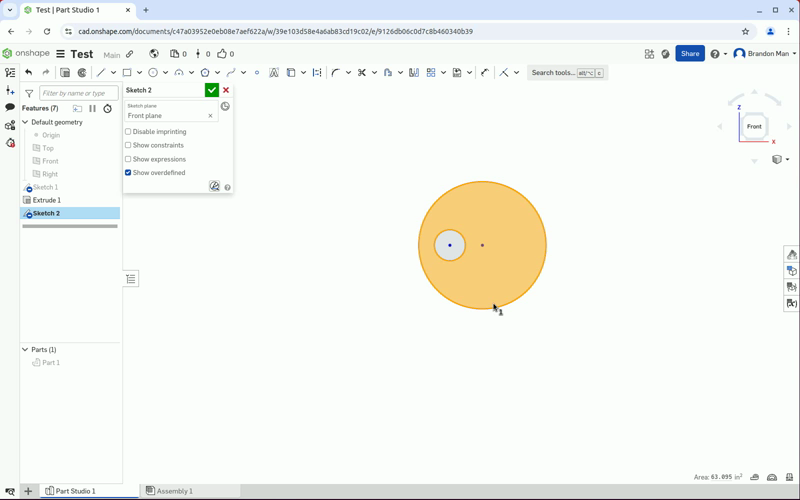
scroll(-6)
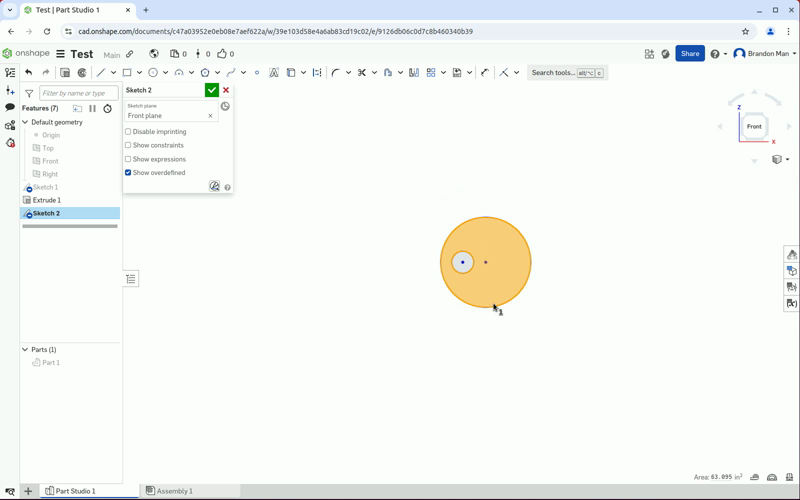
scroll(-6)
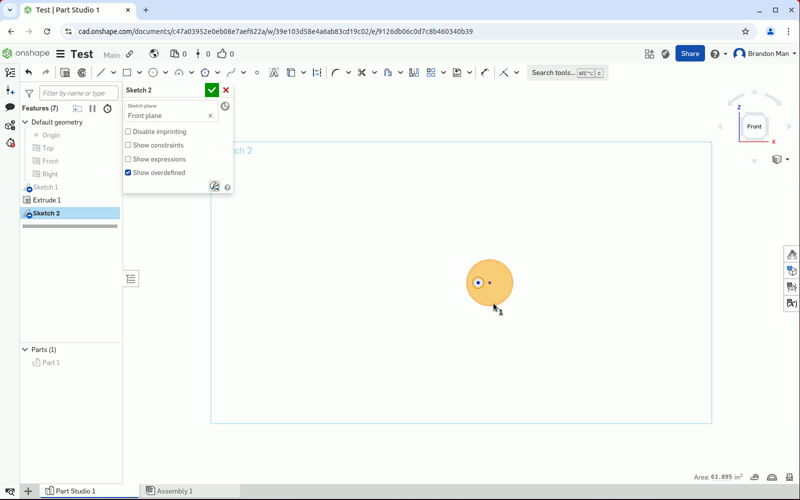
mouse_move(73, 352)
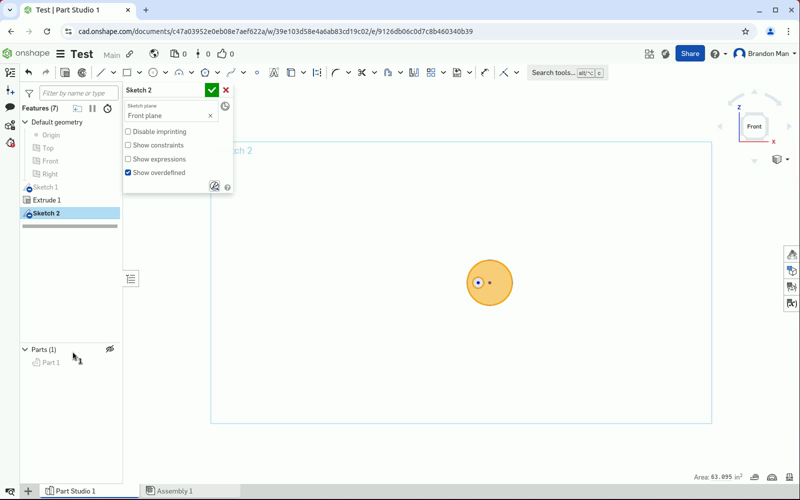
key(shift+y)
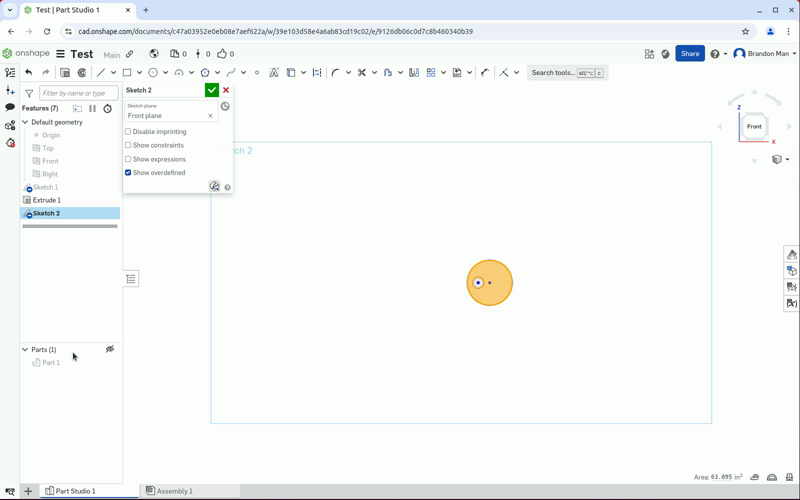
key(shift+e)
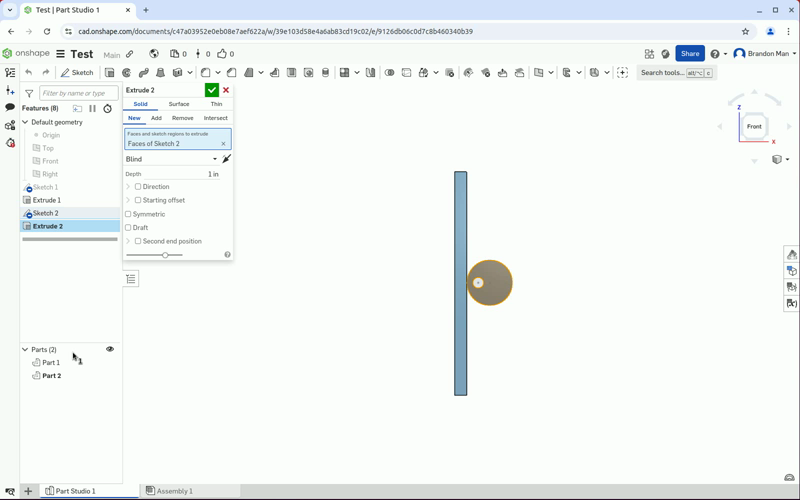
mouse_move(143, 106)
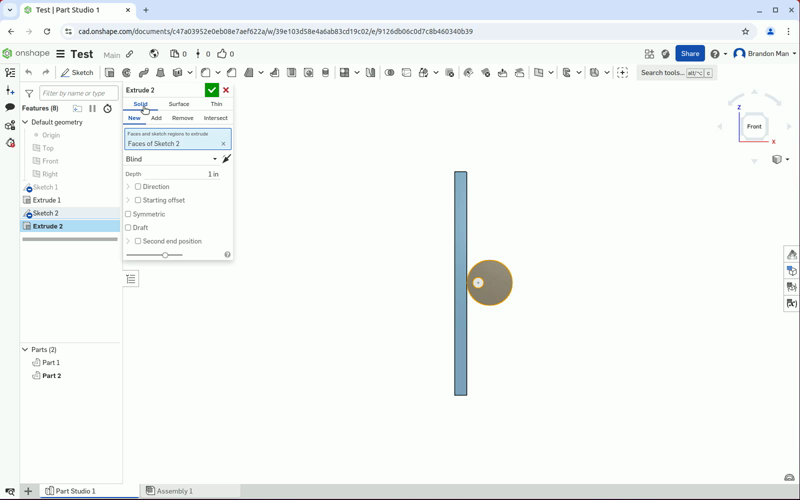
click(143, 106)
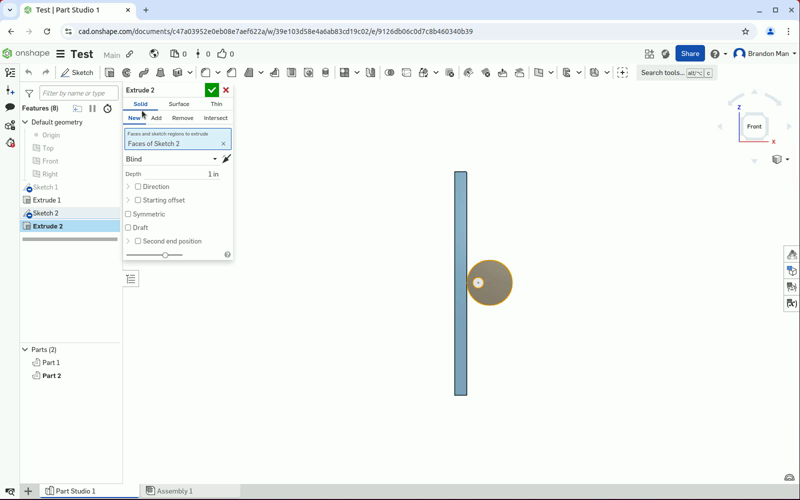
mouse_move(137, 120)
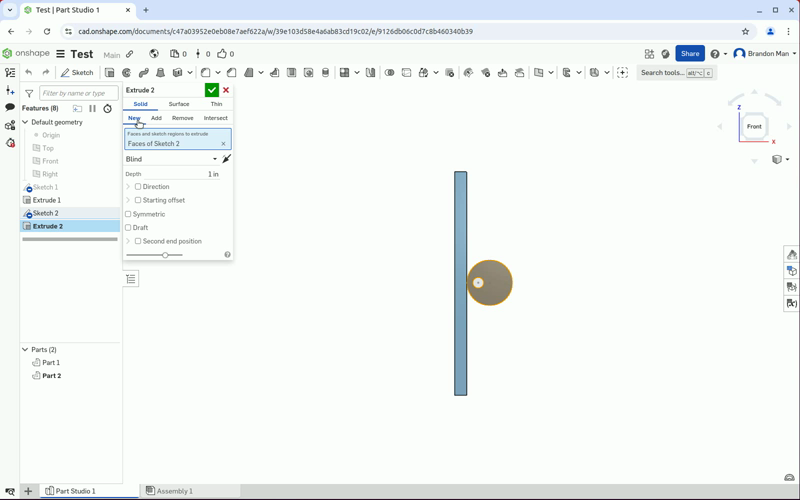
click(137, 120)
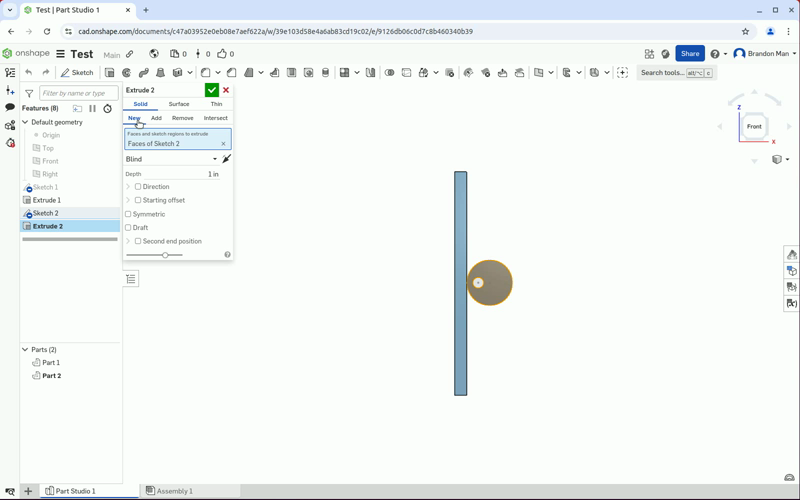
key(tab, 4)
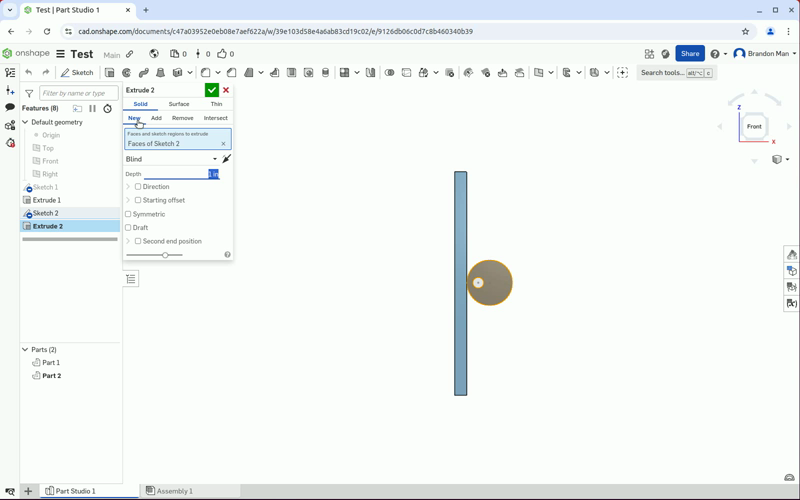
text(5.778)
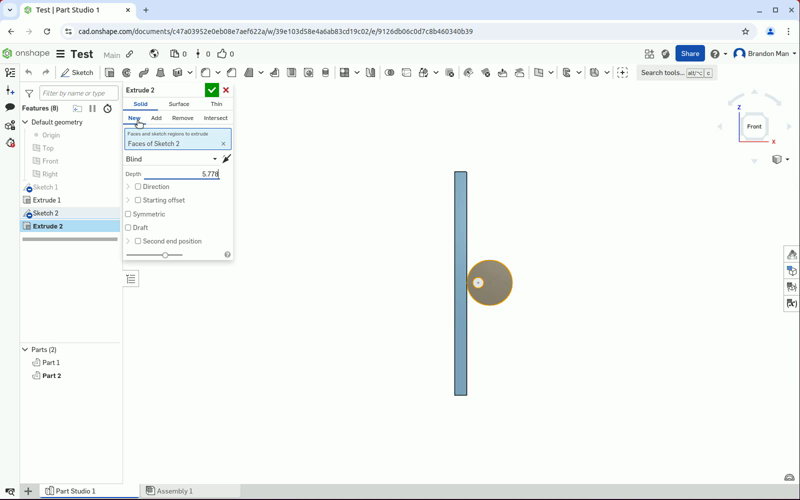
key(tab, 3)
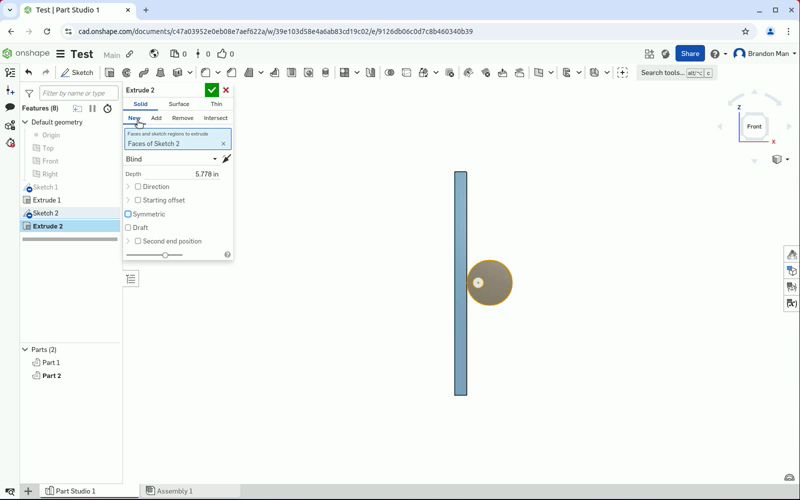
key(space)
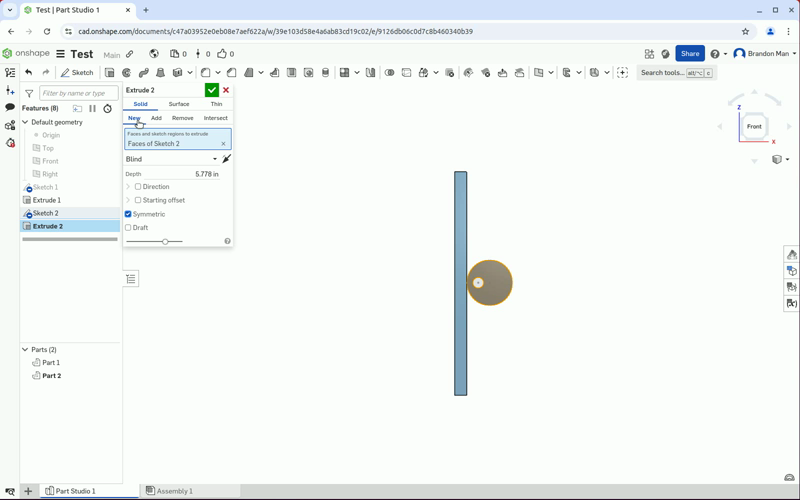
key(enter)
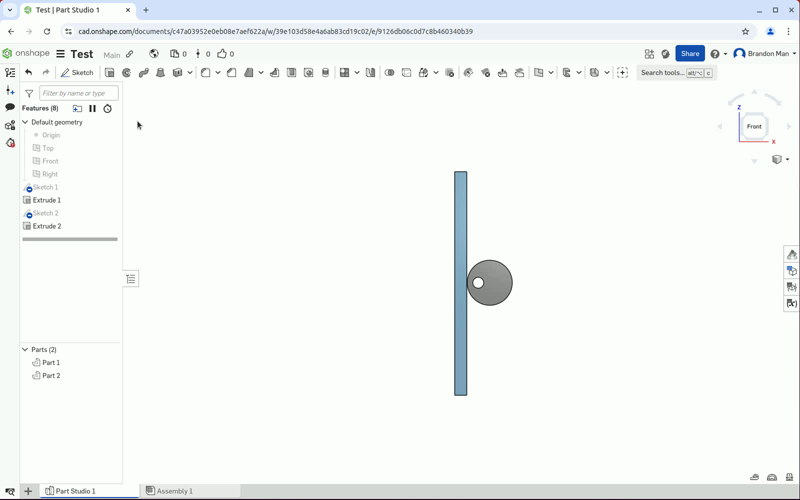
key(shift+h)
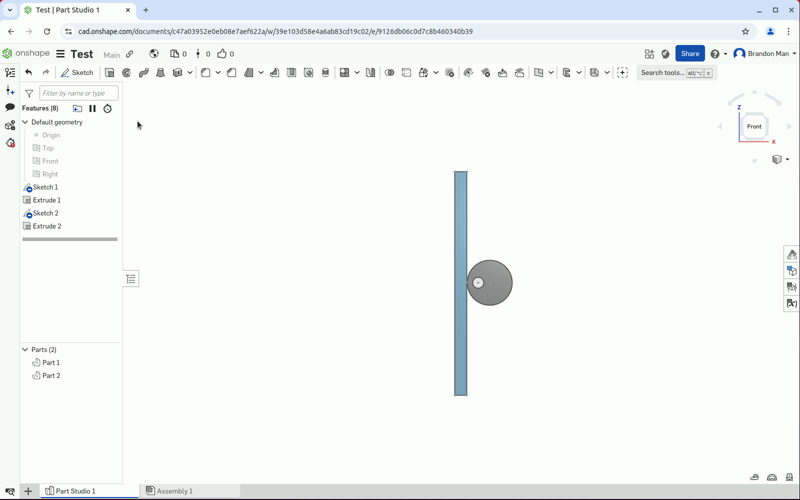
key(shift+h)
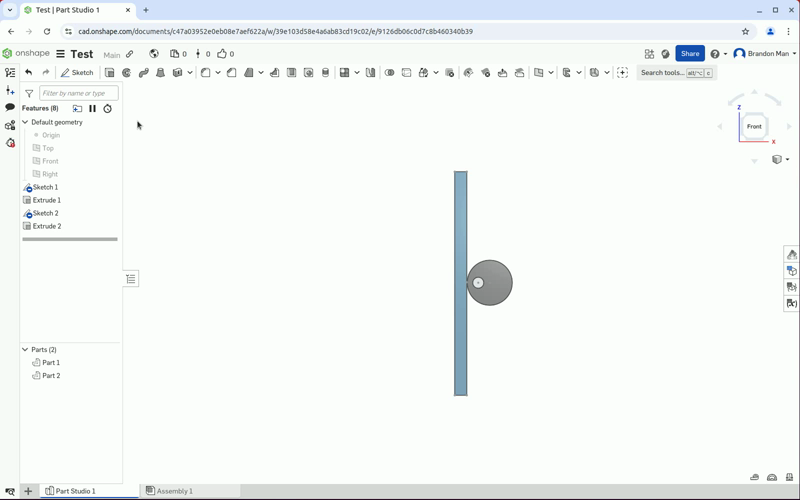
key(shift+7)
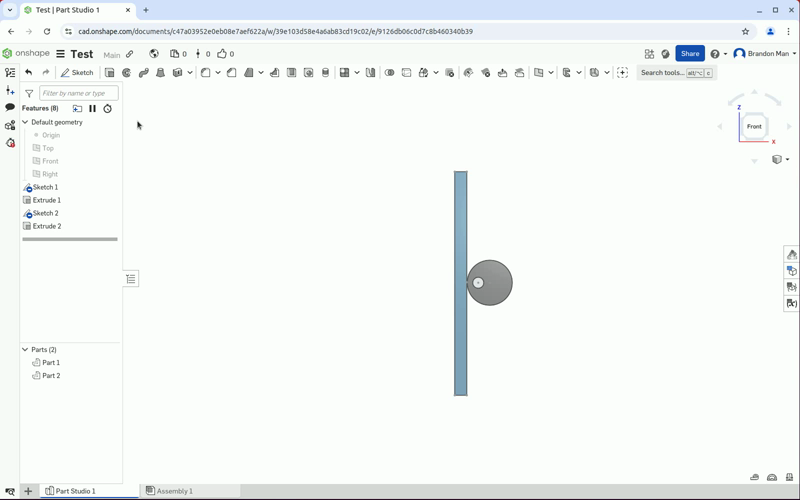
key(left, 2)
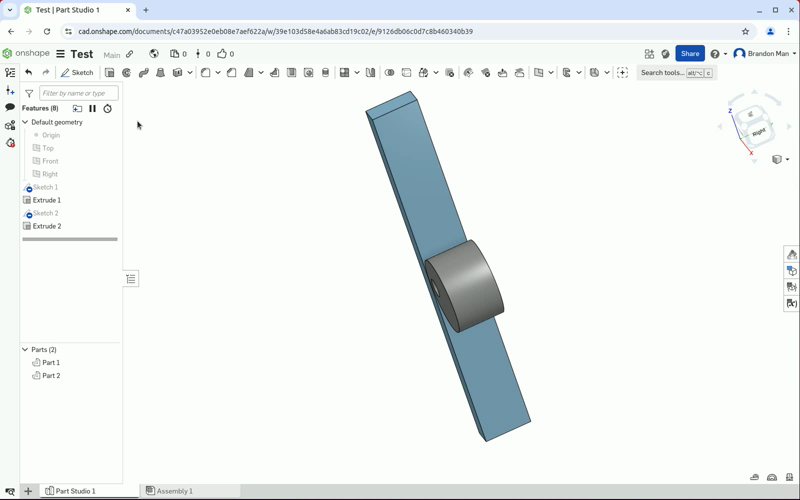
key(down, 2)
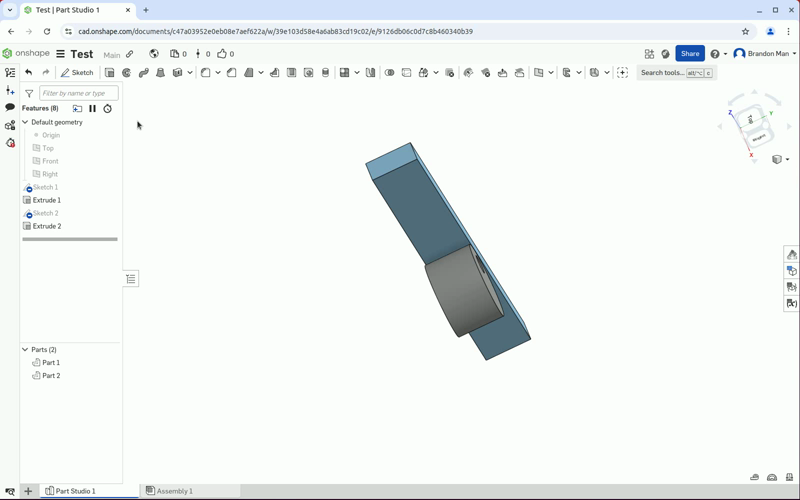
key(up, 2)
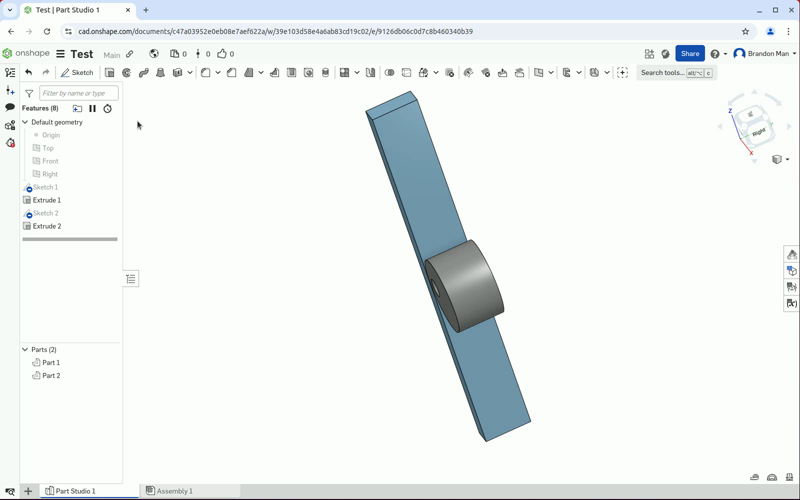
key(right, 2)
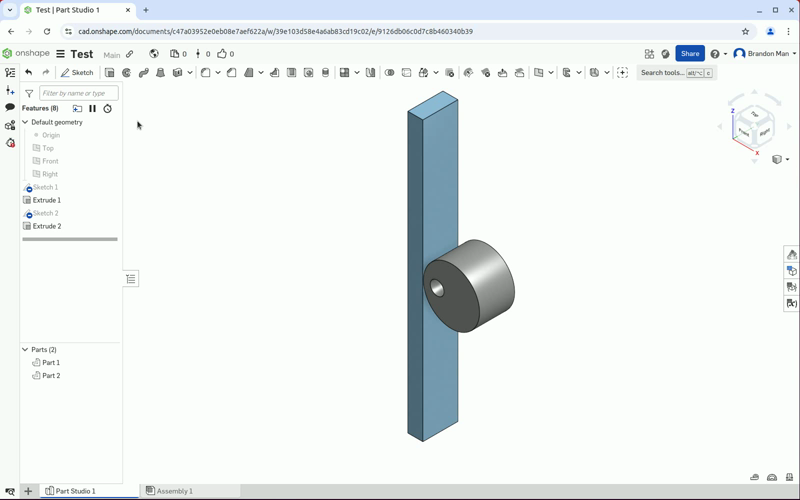
mouse_move(73, 189)
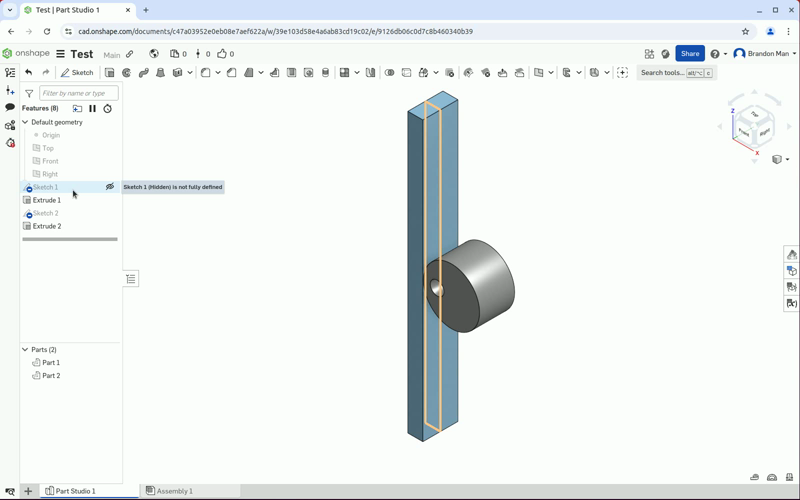
click(73, 189)